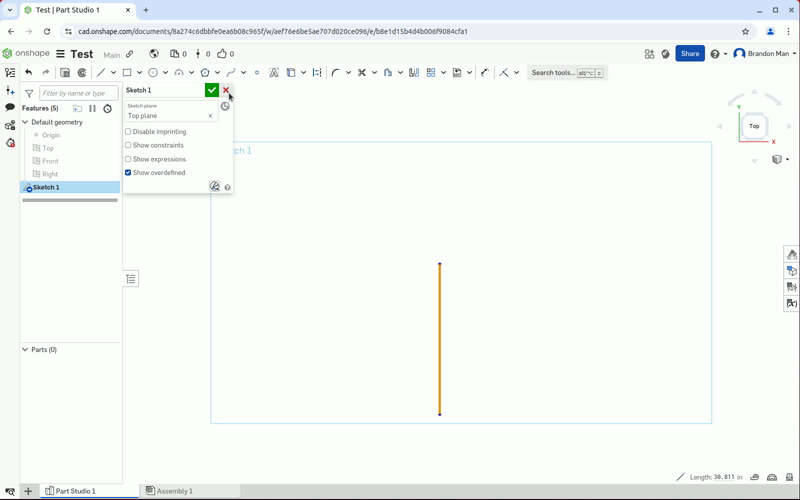
key(shift+h)
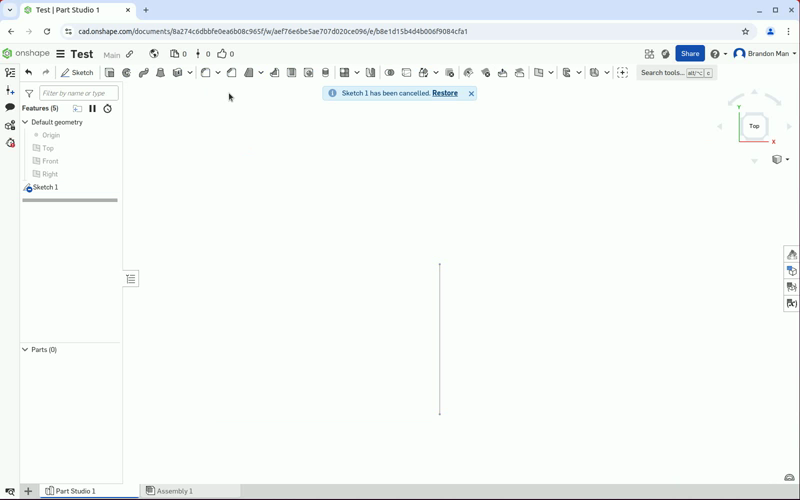
key(shift+s)
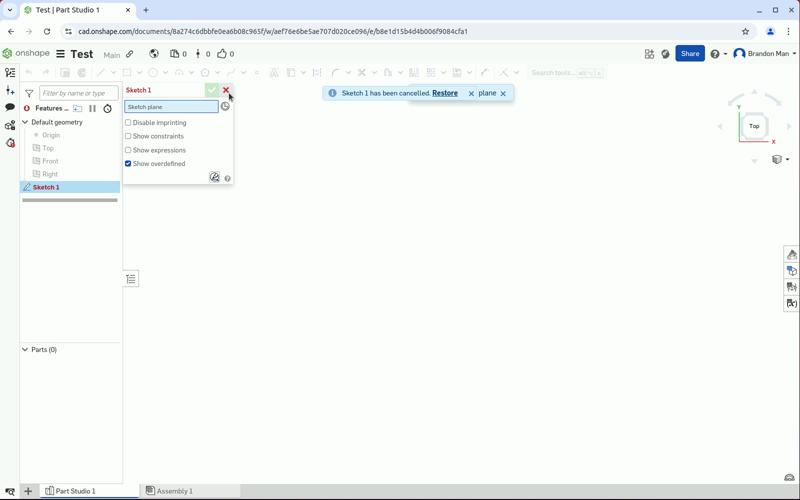
mouse_move(73, 150)
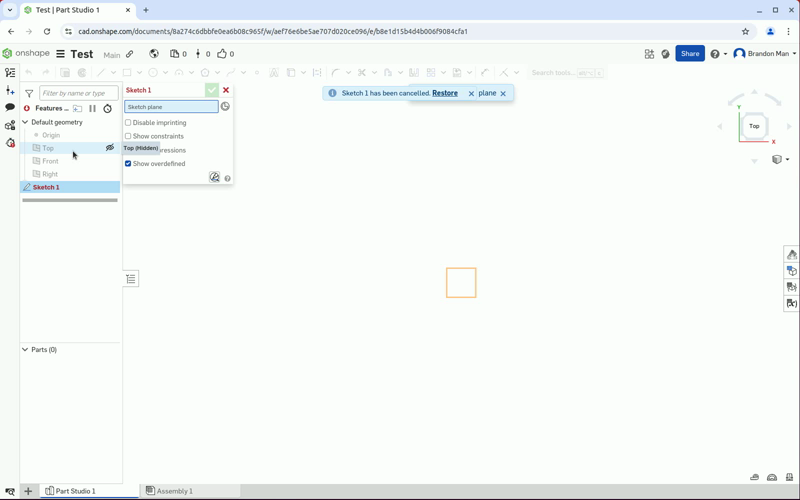
click(73, 150)
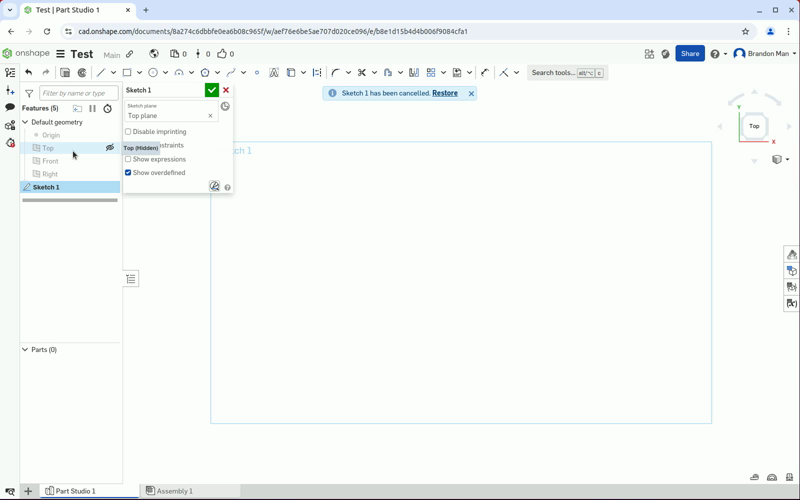
mouse_move(73, 352)
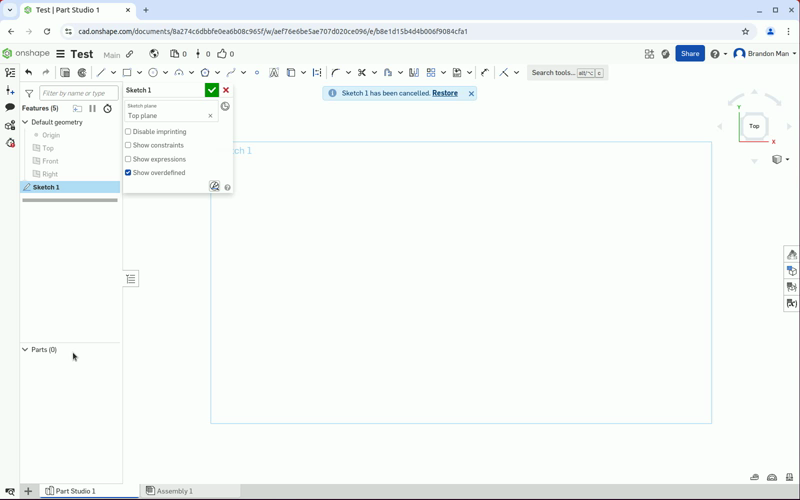
key(y)
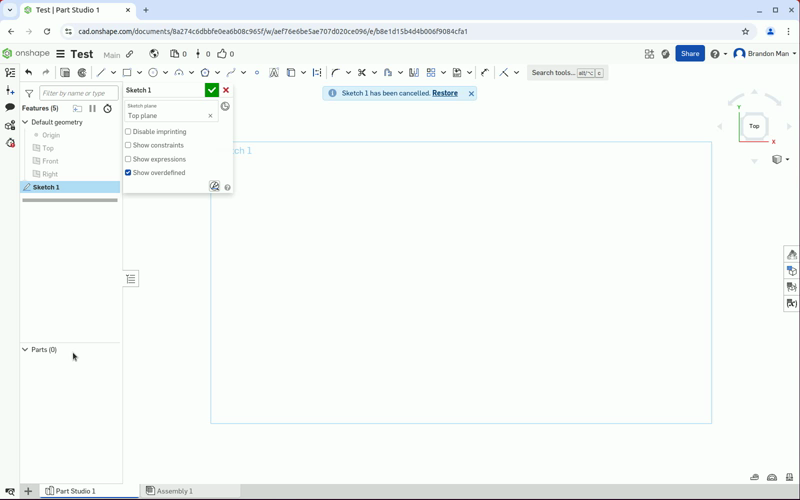
key(l)
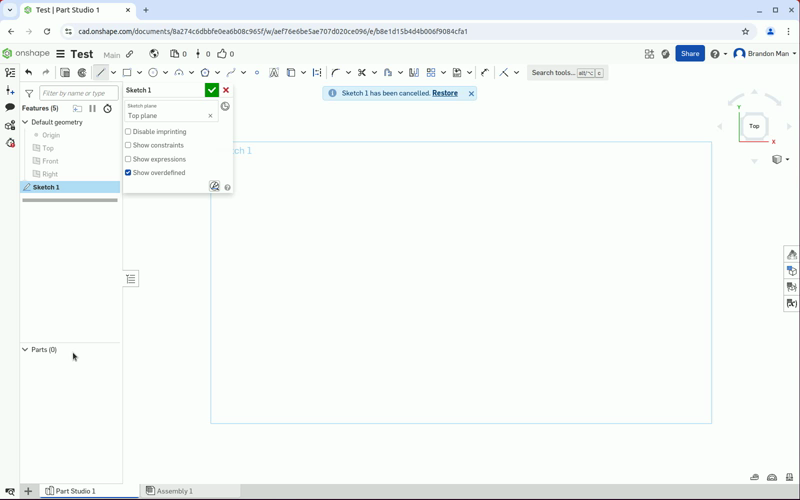
key_down(shift)
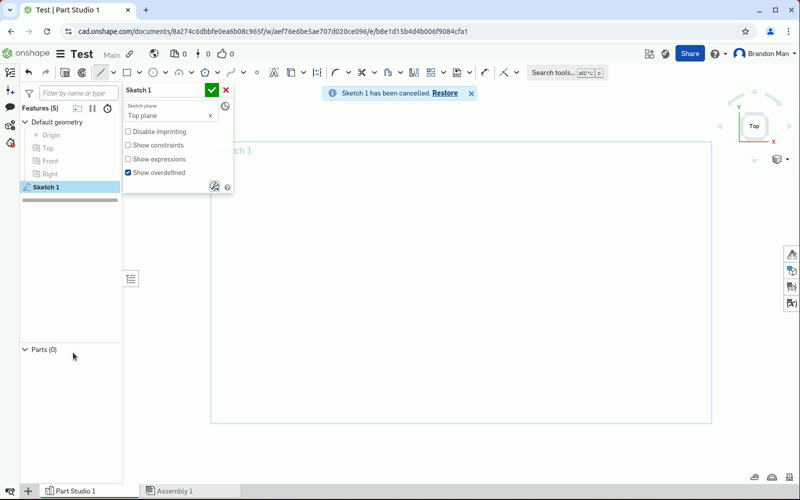
mouse_move(348, 254)
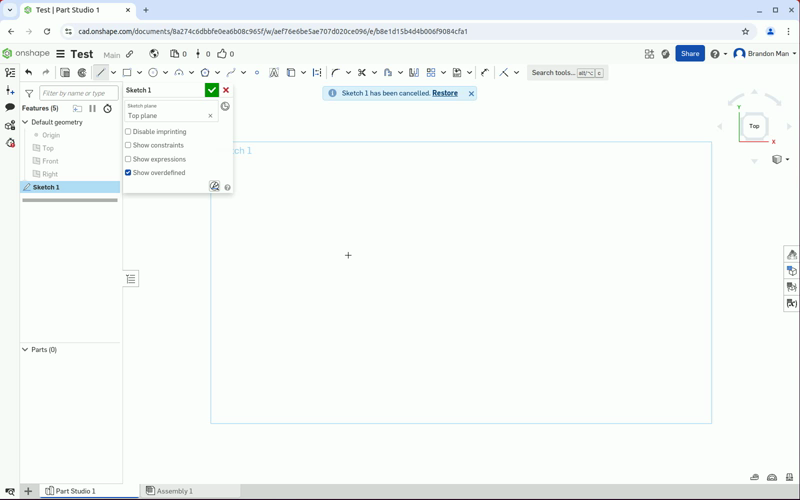
click(348, 254)
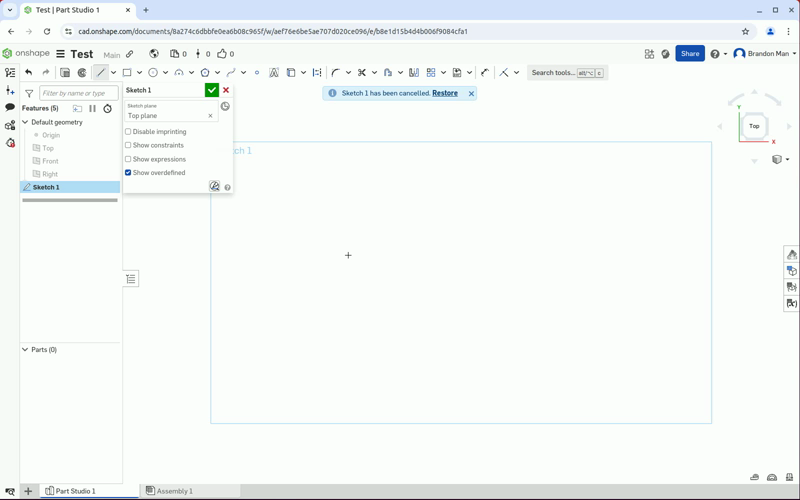
key_up(shift)
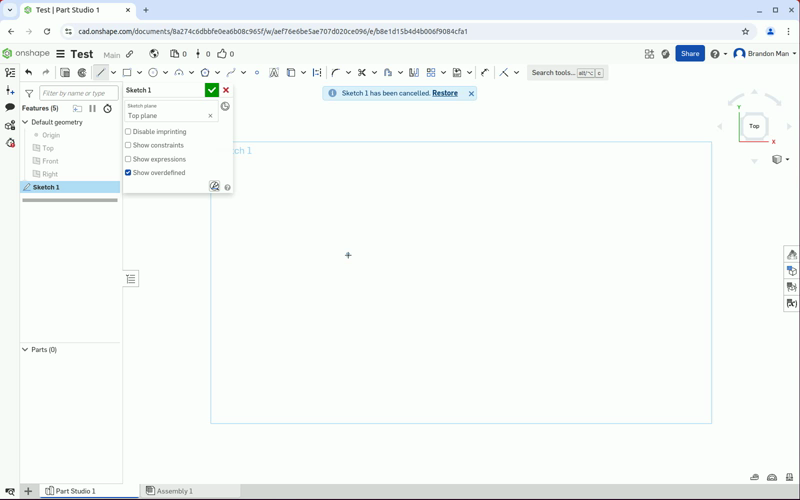
key_down(shift)
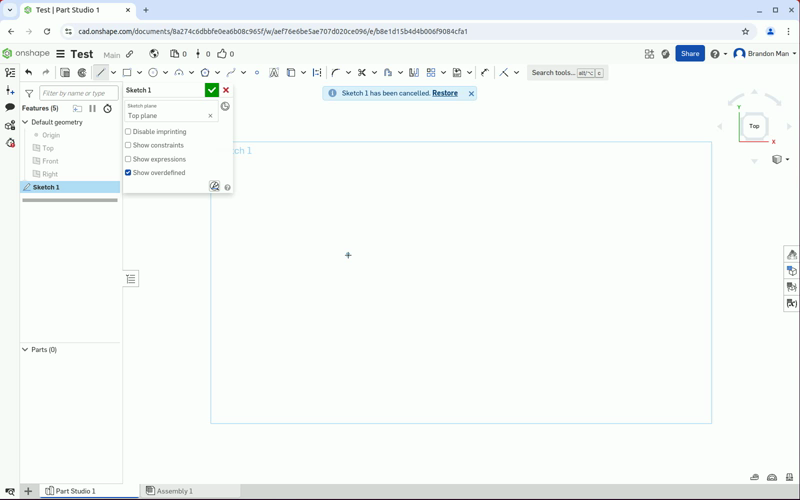
mouse_move(572, 254)
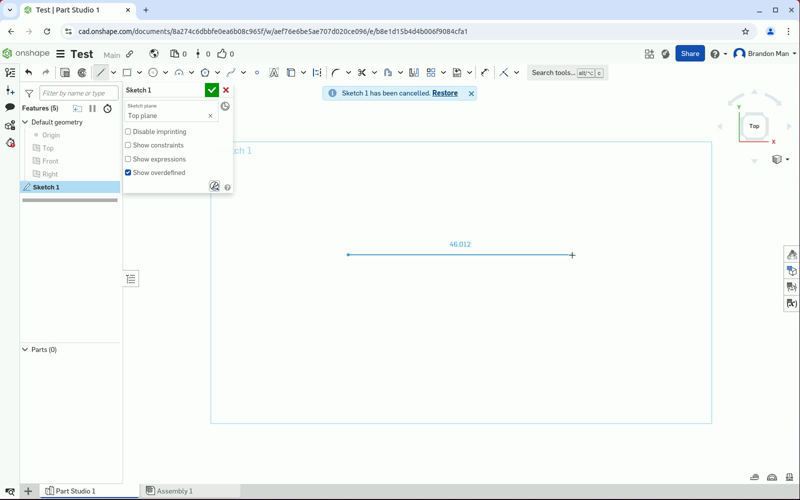
click(572, 254)
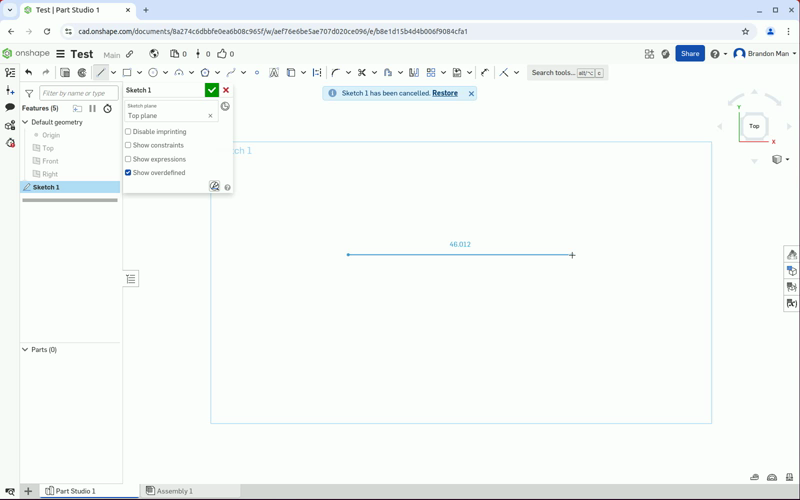
key_up(shift)
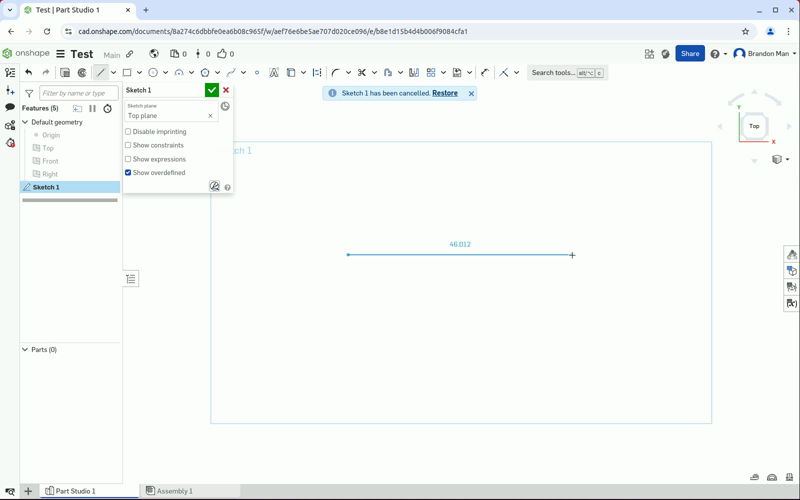
key_down(shift)
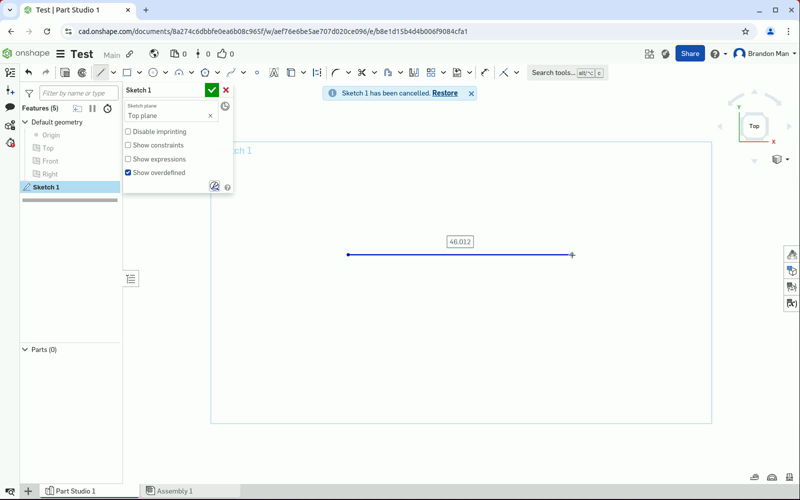
mouse_move(589, 254)
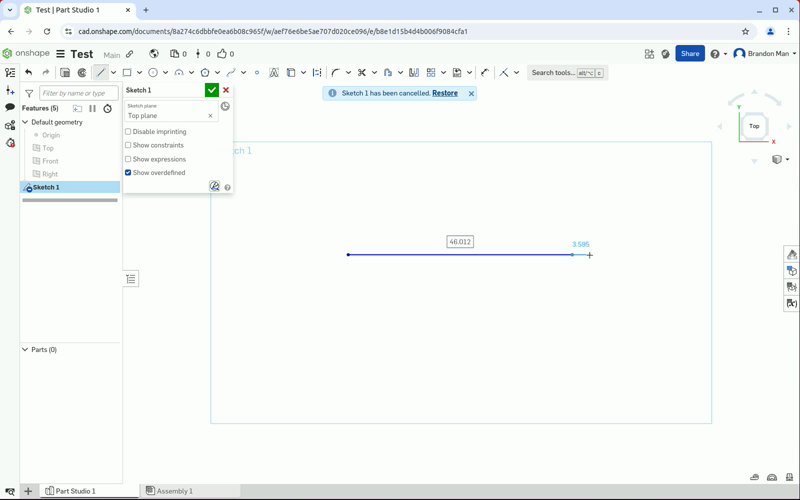
mouse_move(572, 252)
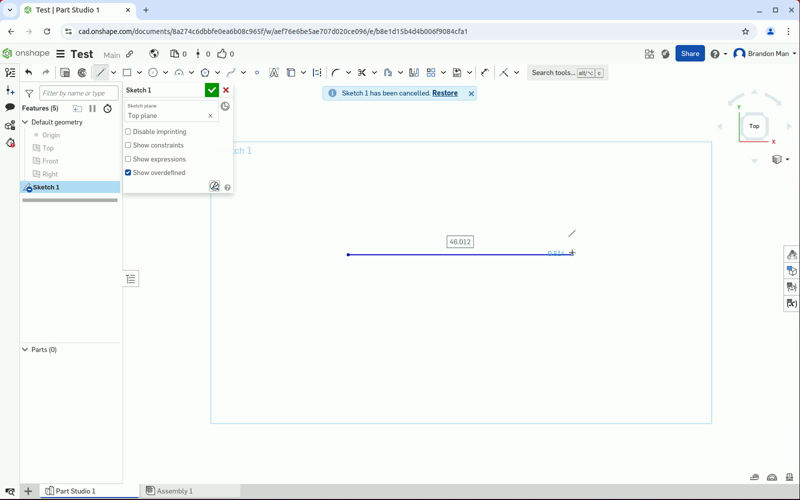
scroll(6)
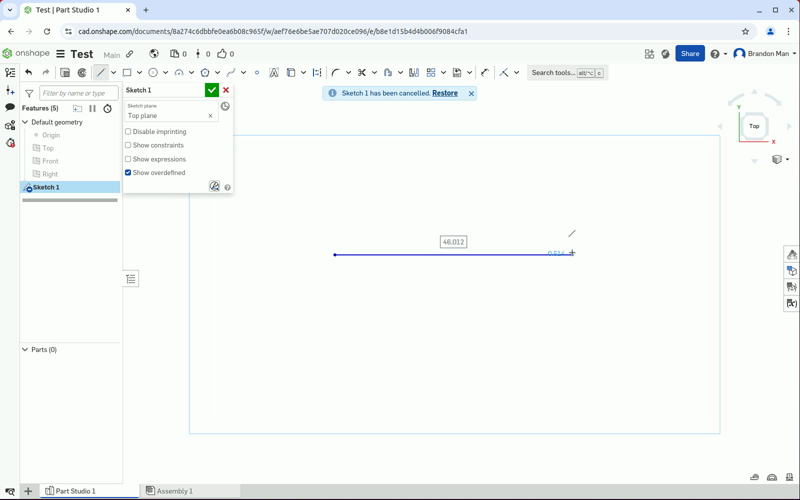
scroll(6)
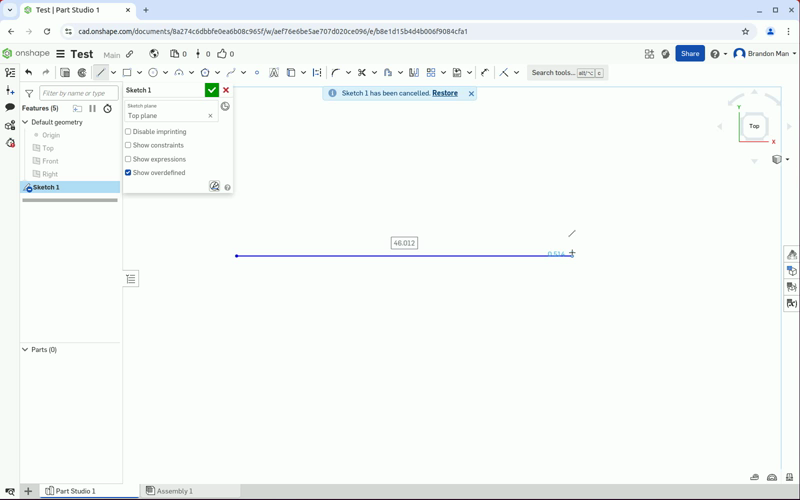
scroll(6)
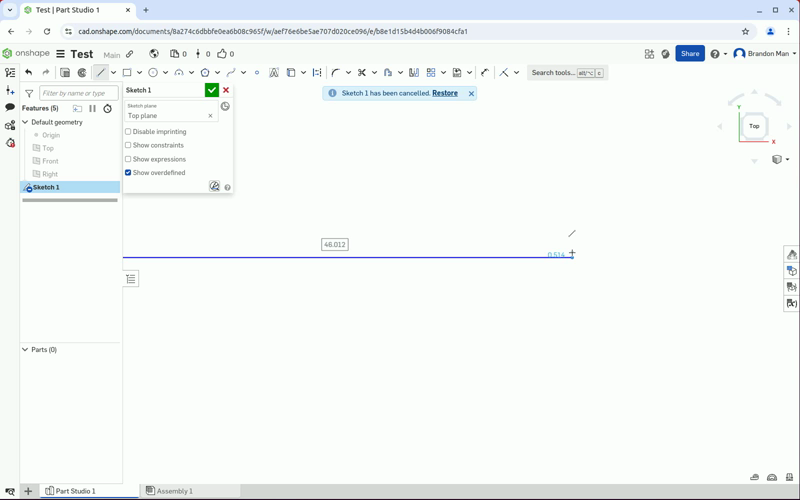
scroll(6)
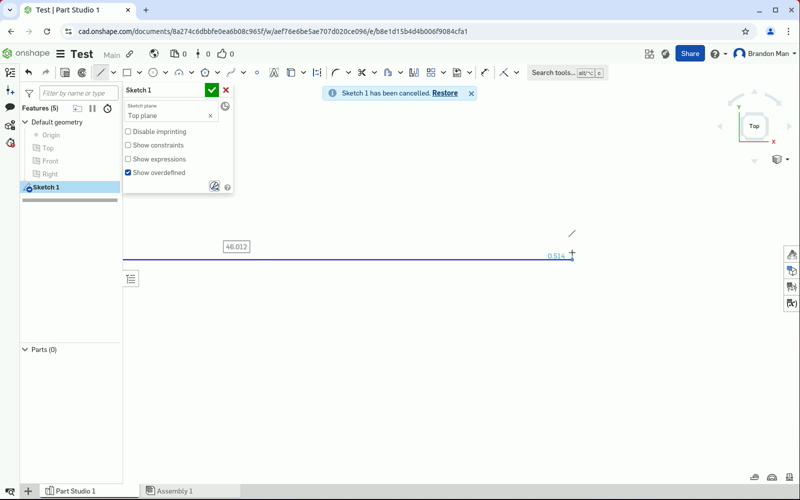
scroll(6)
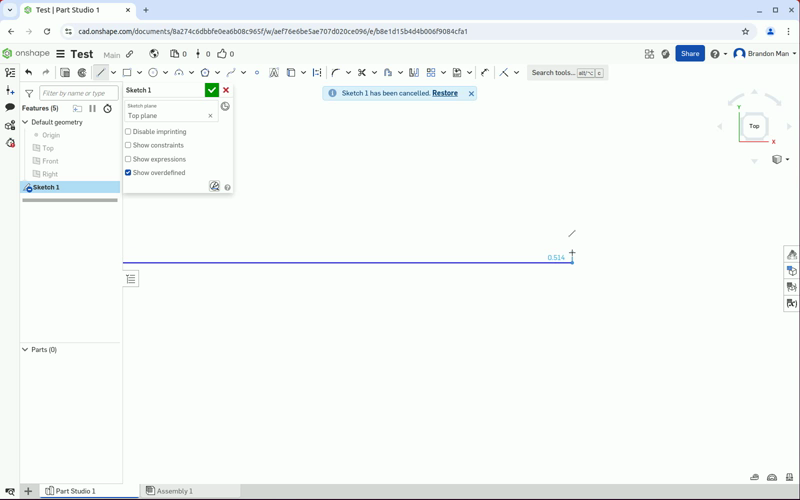
scroll(6)
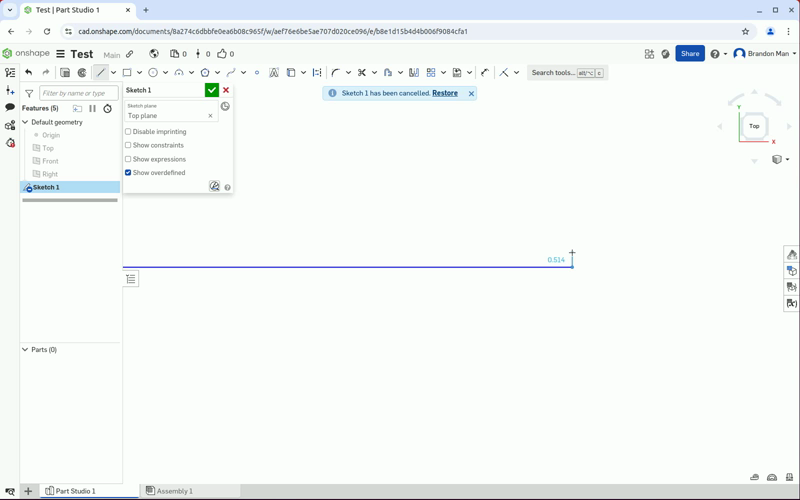
scroll(6)
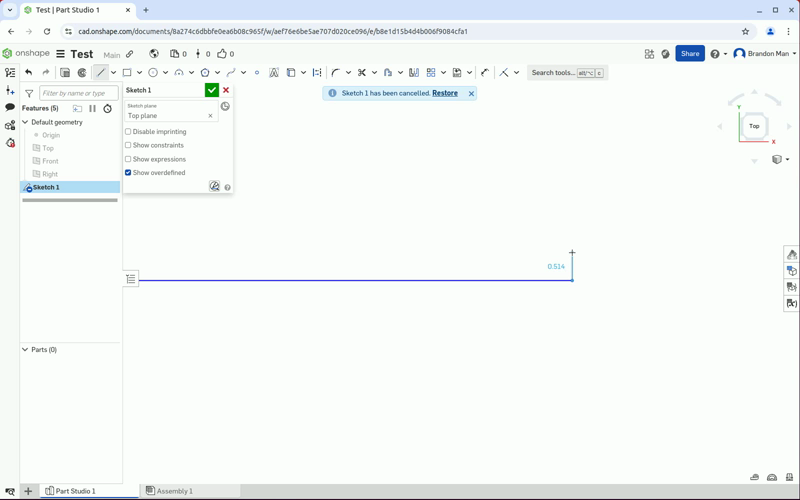
click(572, 252)
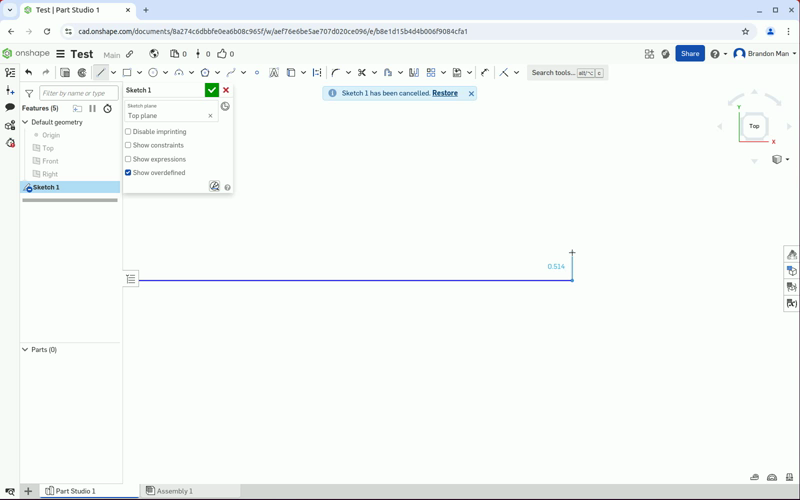
scroll(-6)
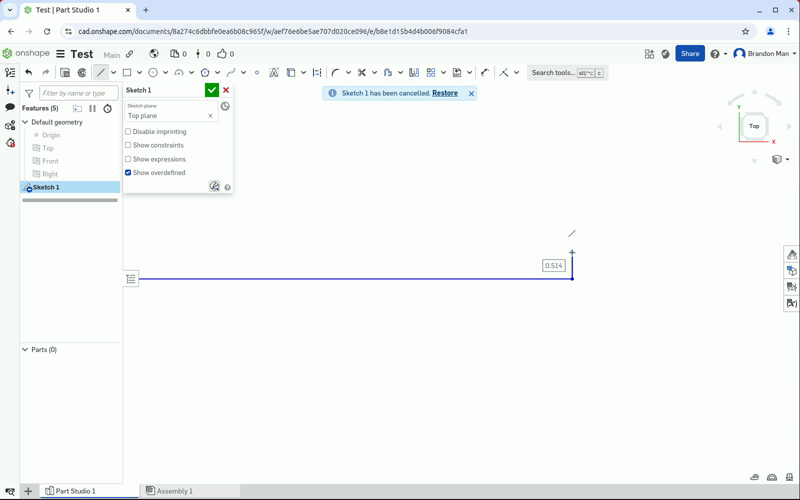
scroll(-6)
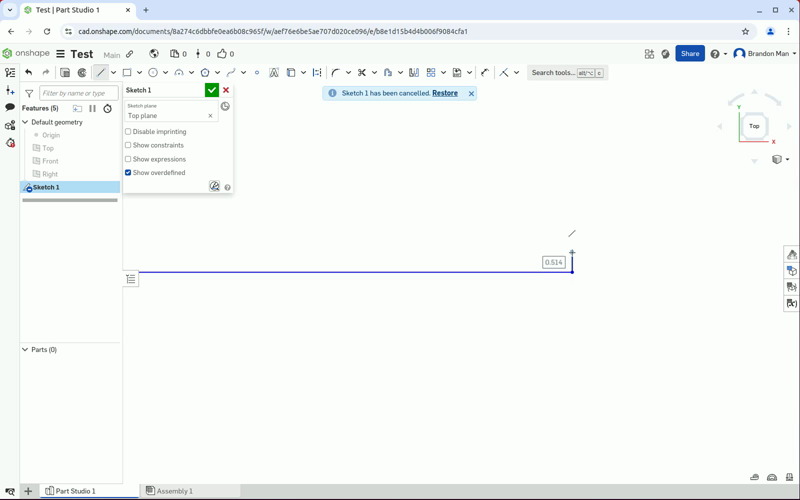
scroll(-6)
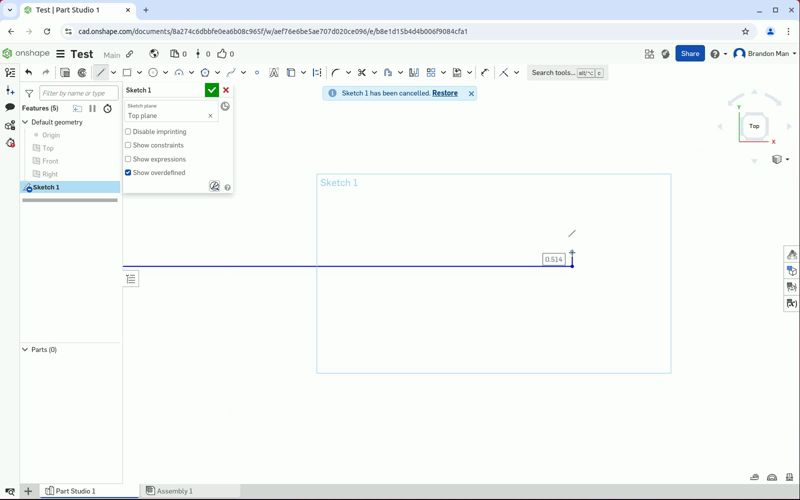
scroll(-6)
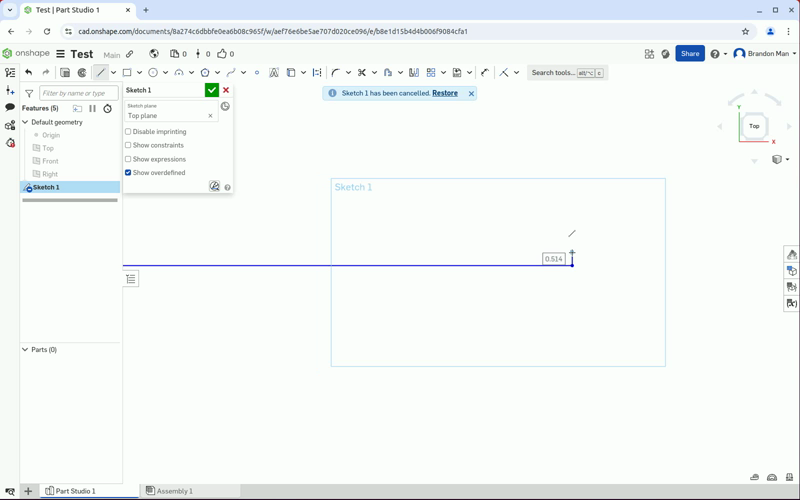
scroll(-6)
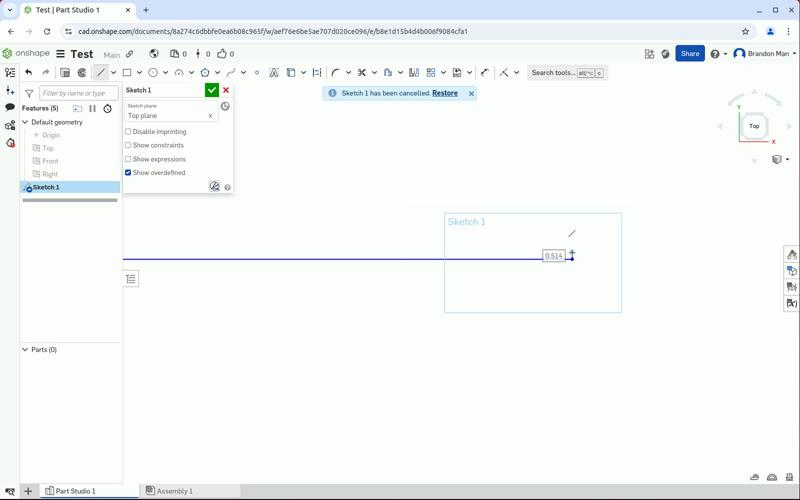
scroll(-6)
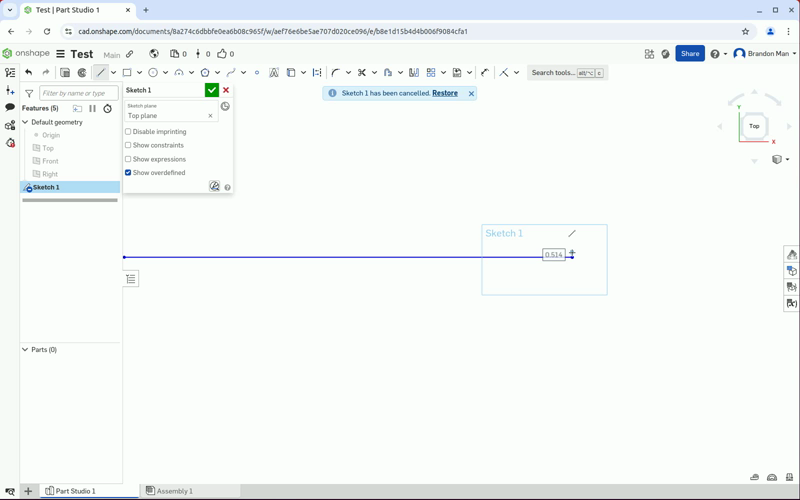
scroll(-6)
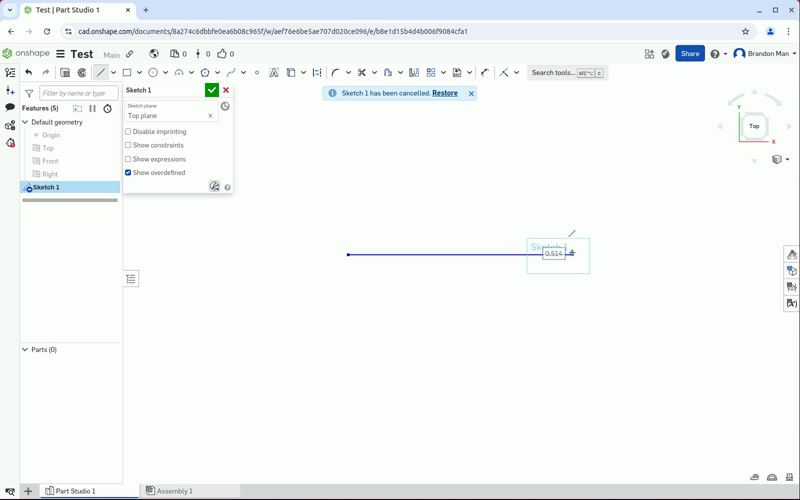
key_up(shift)
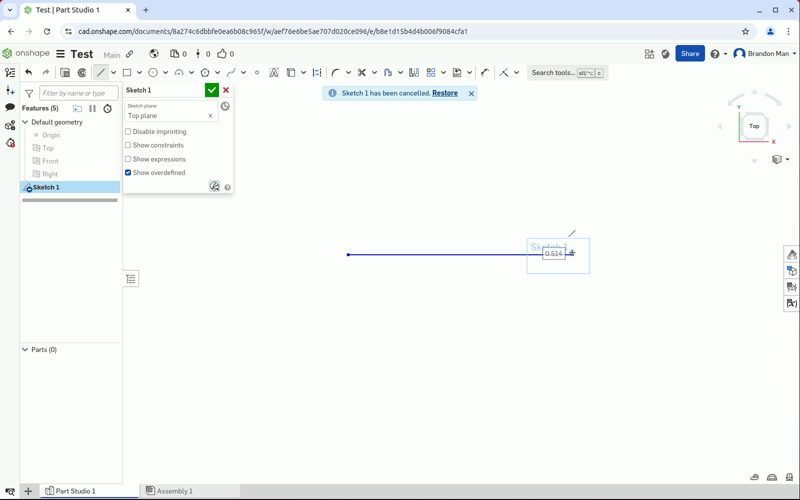
key_down(shift)
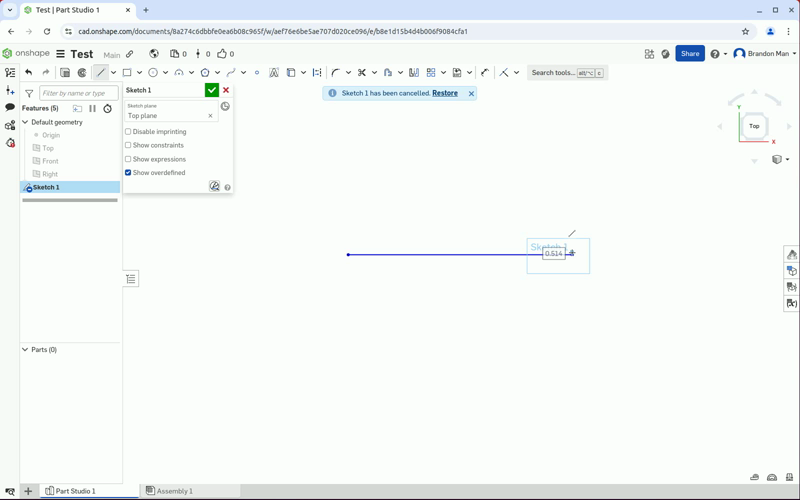
mouse_move(348, 252)
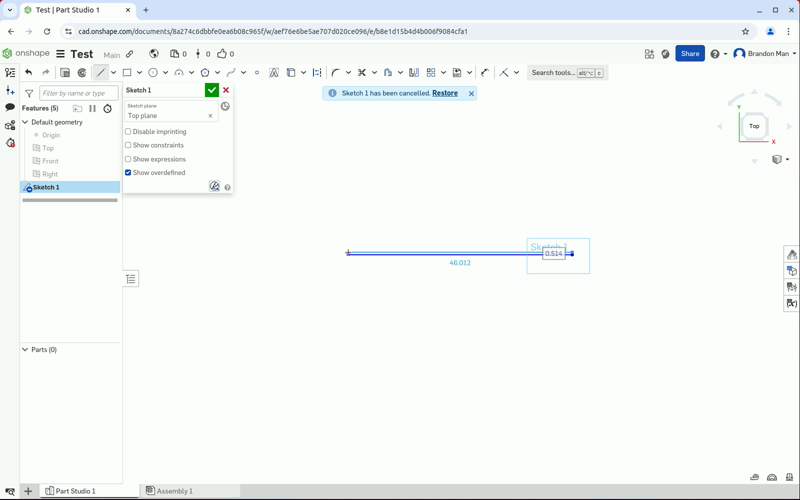
scroll(6)
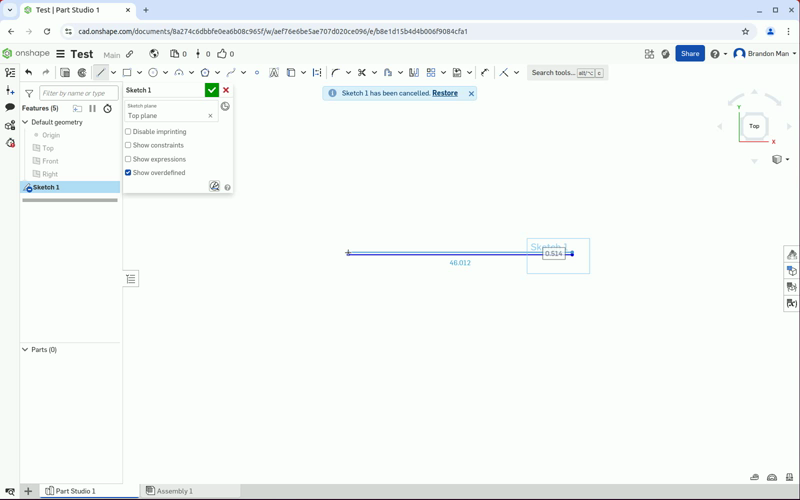
scroll(6)
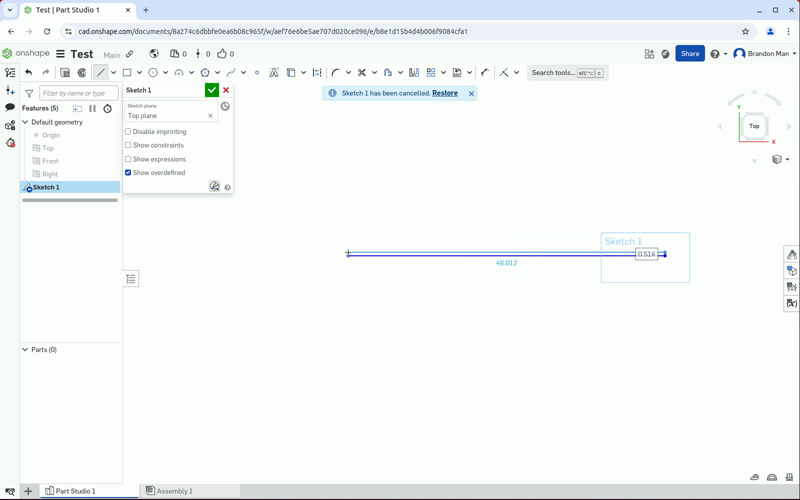
scroll(6)
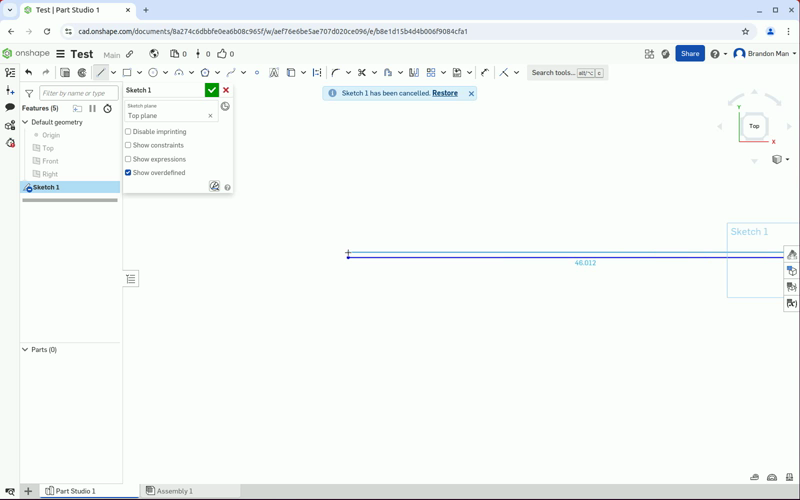
scroll(6)
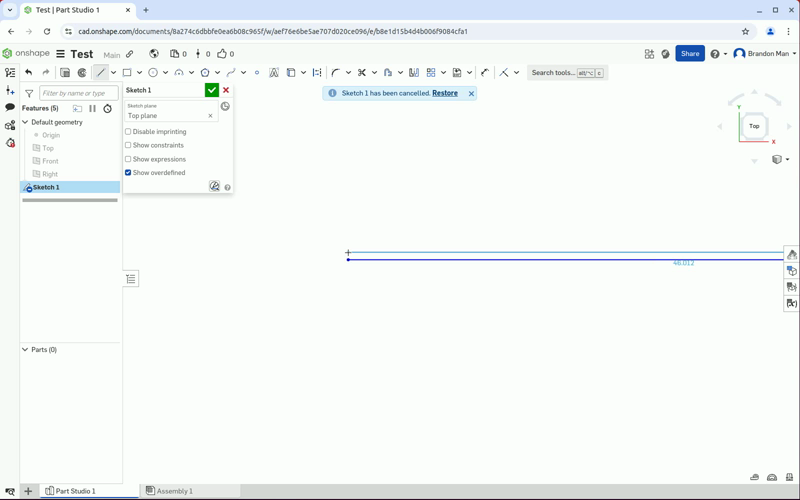
scroll(6)
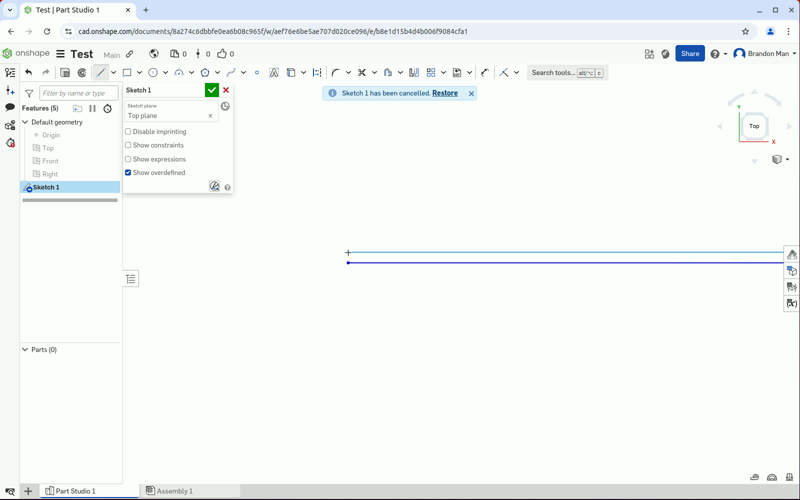
scroll(6)
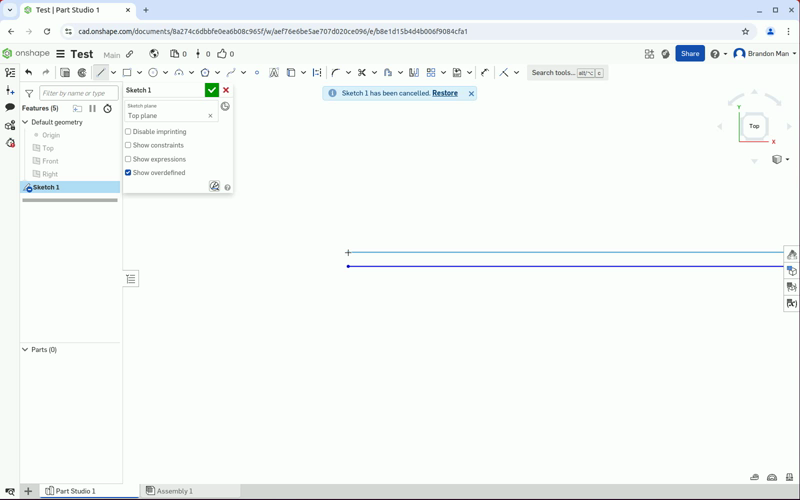
scroll(6)
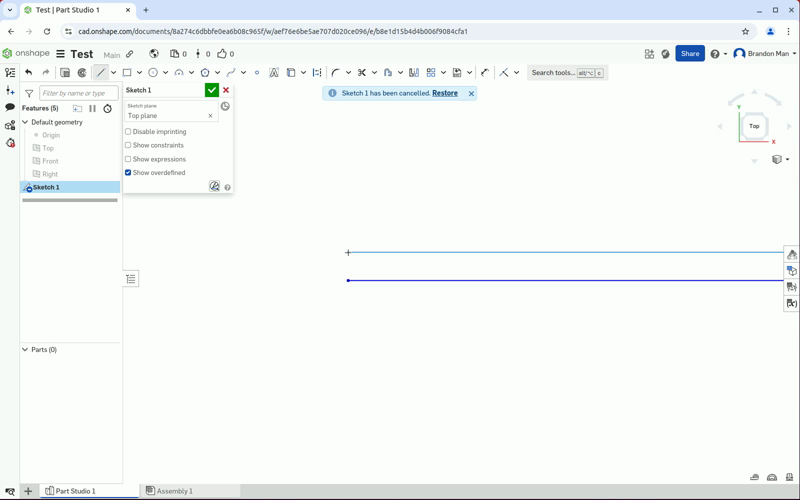
click(348, 252)
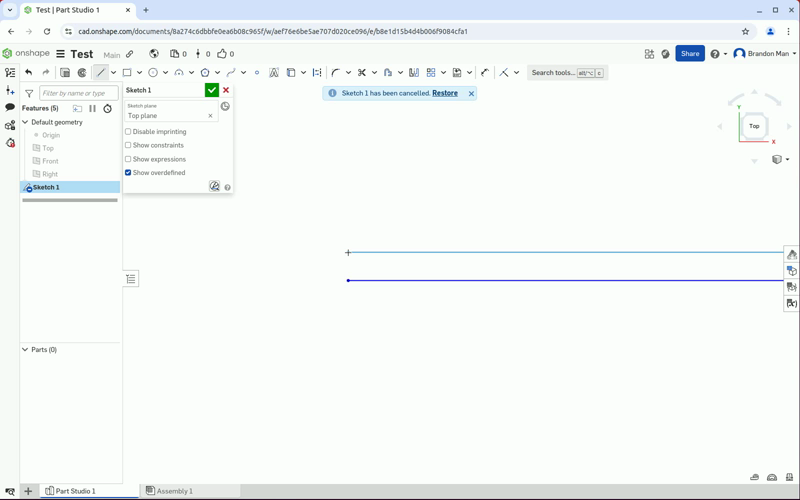
scroll(-6)
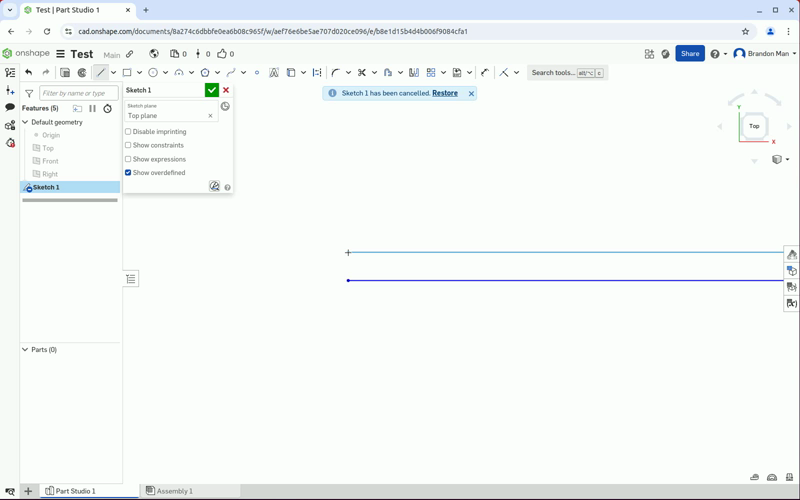
scroll(-6)
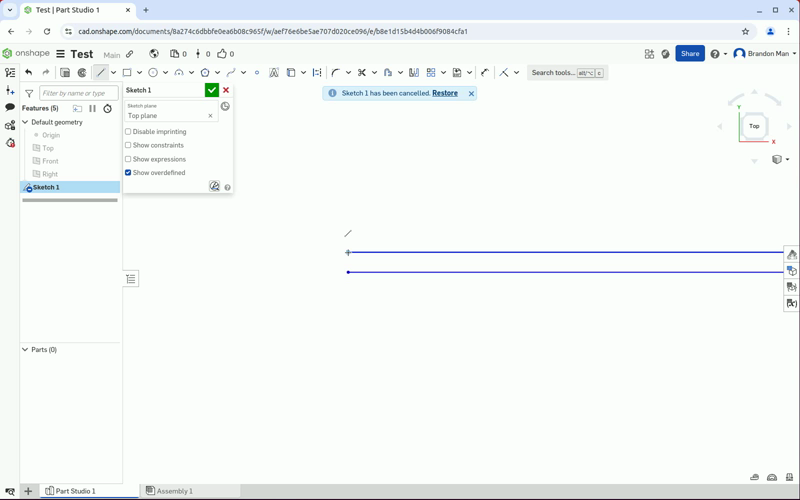
scroll(-6)
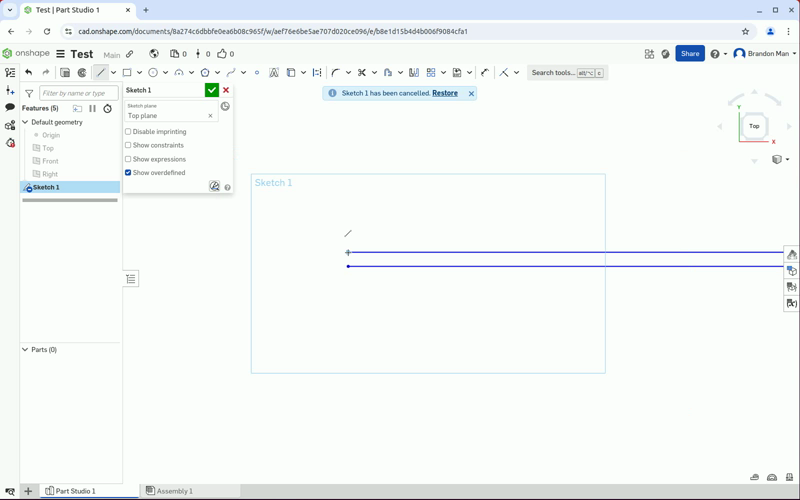
scroll(-6)
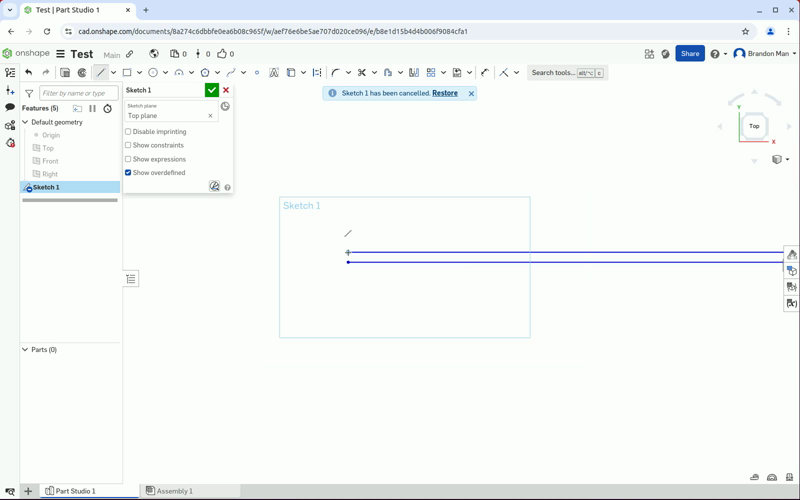
scroll(-6)
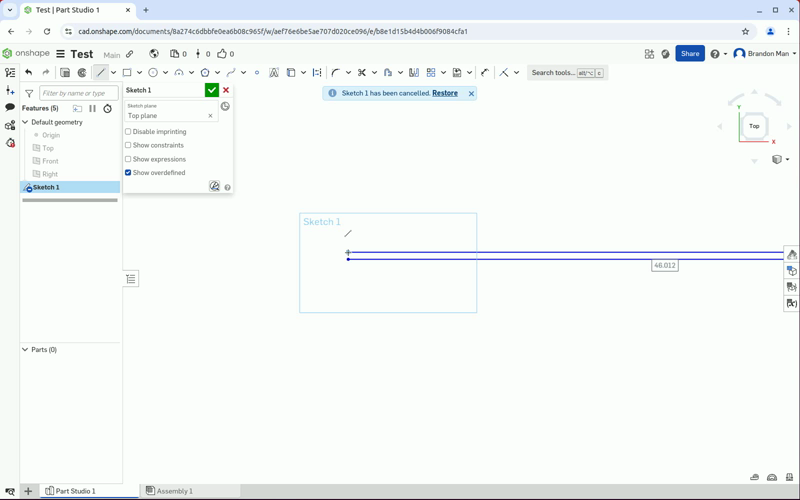
scroll(-6)
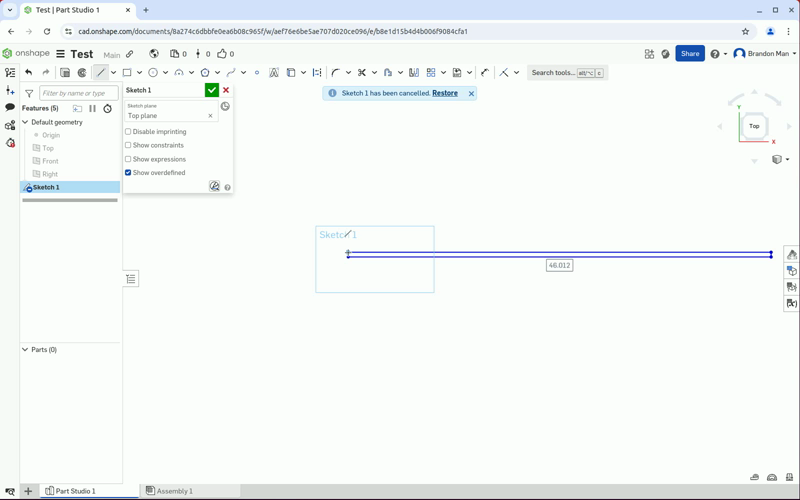
scroll(-6)
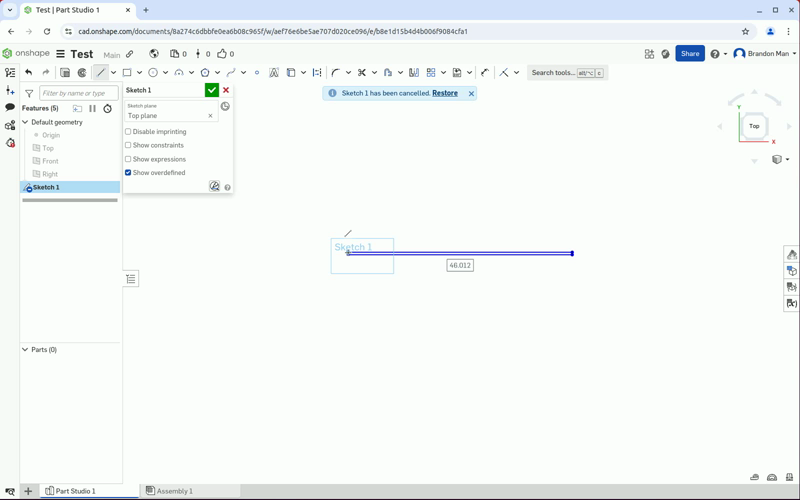
key_up(shift)
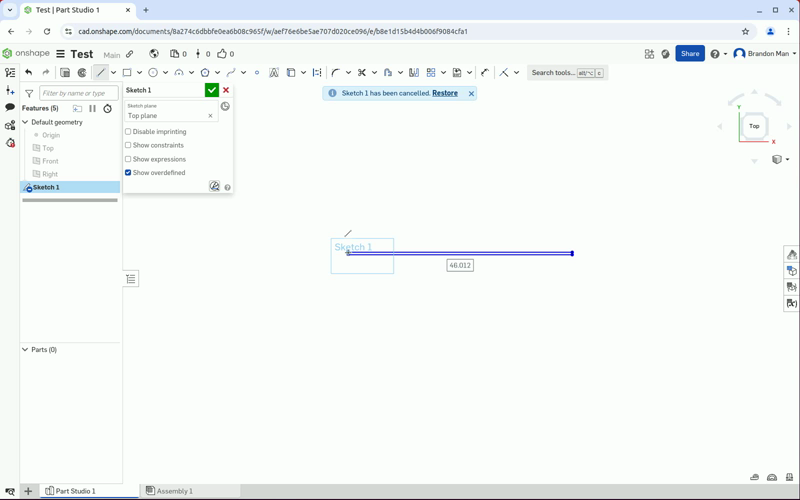
mouse_move(378, 252)
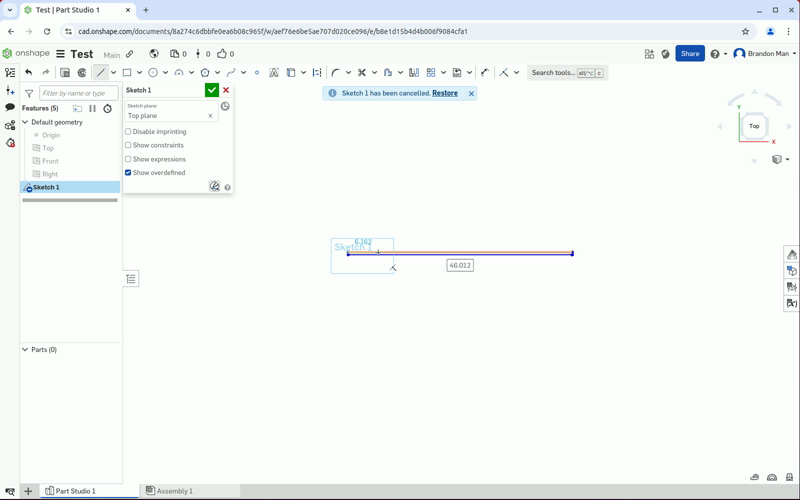
key_down(shift)
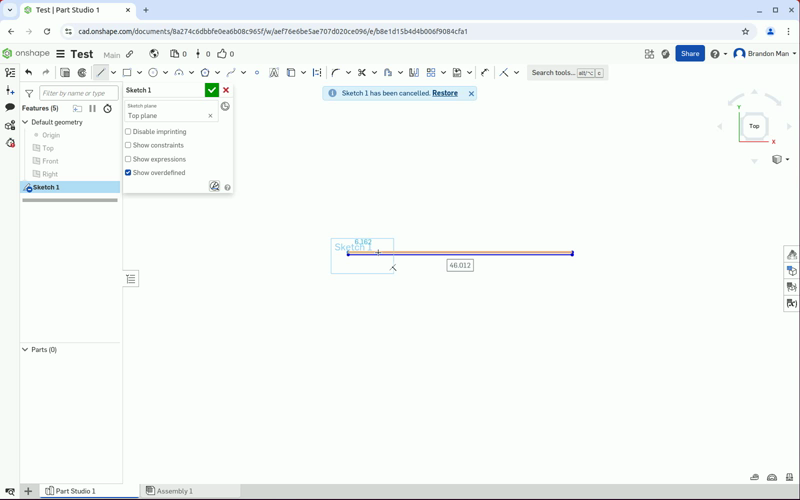
mouse_move(348, 254)
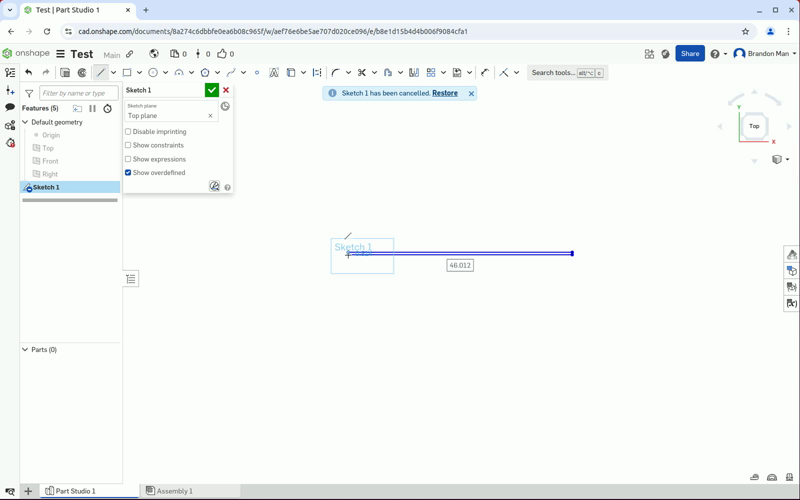
scroll(6)
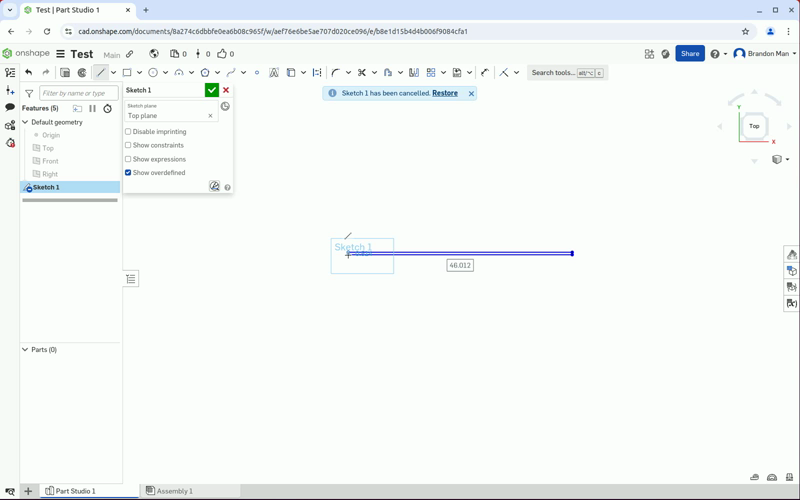
scroll(6)
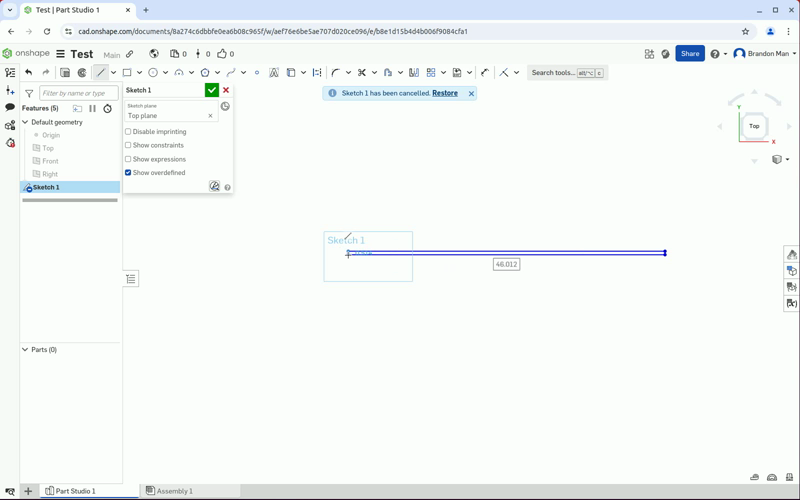
scroll(6)
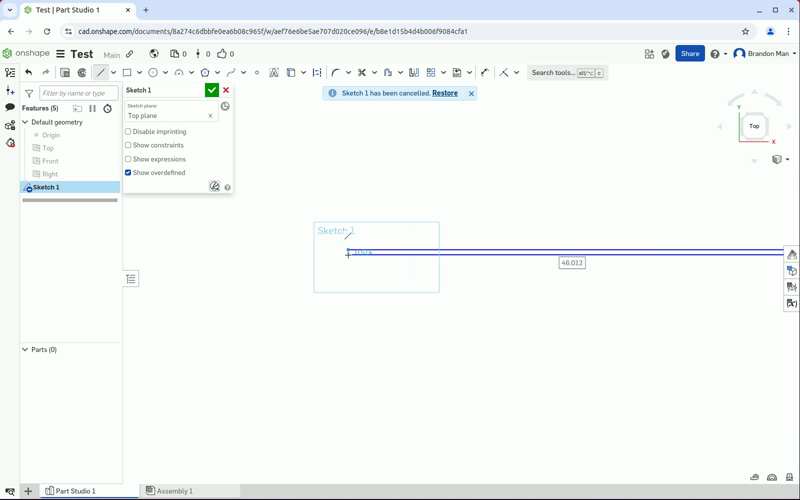
scroll(6)
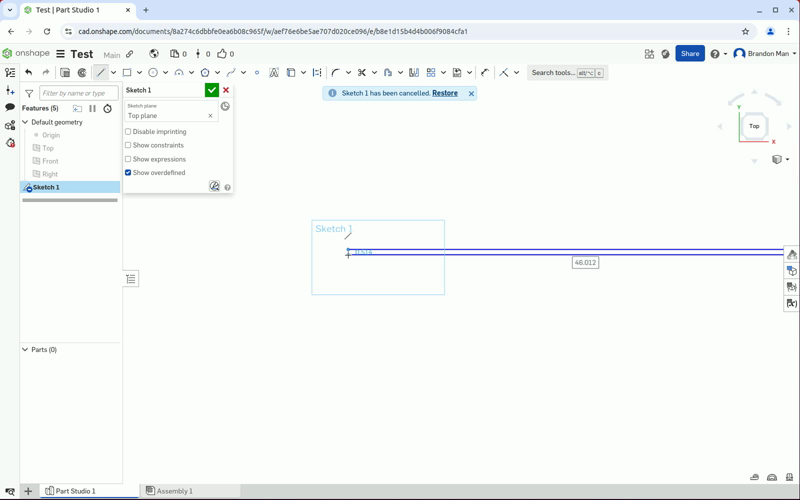
scroll(6)
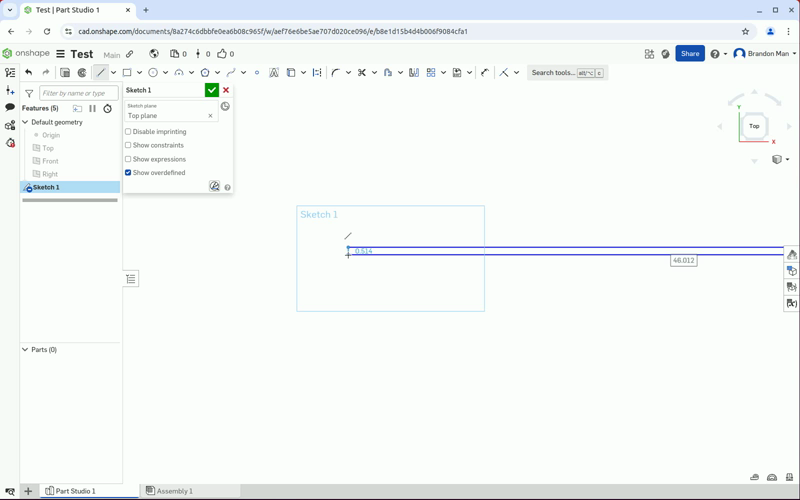
scroll(6)
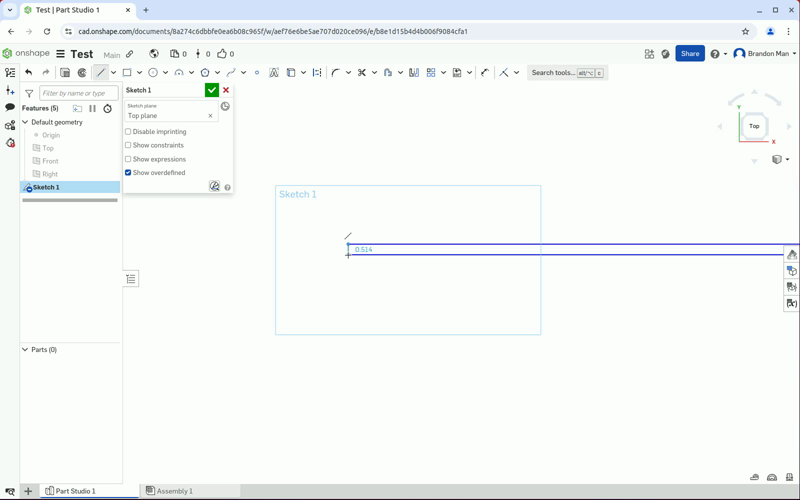
scroll(6)
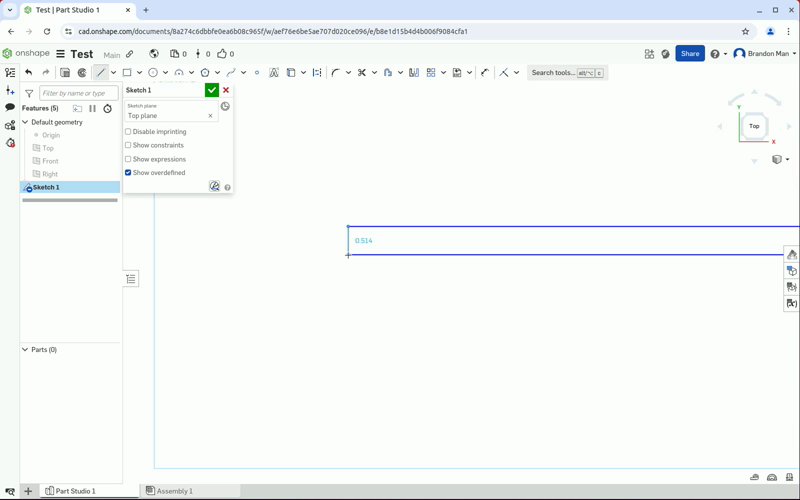
key_up(shift)
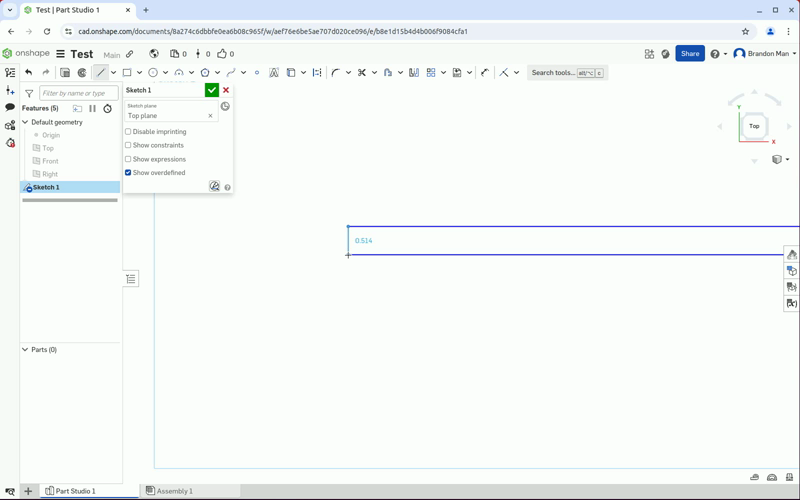
click(348, 254)
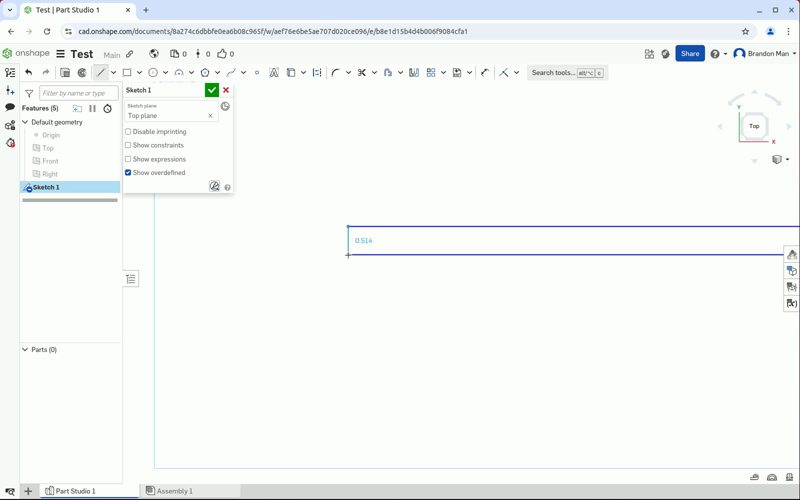
scroll(-6)
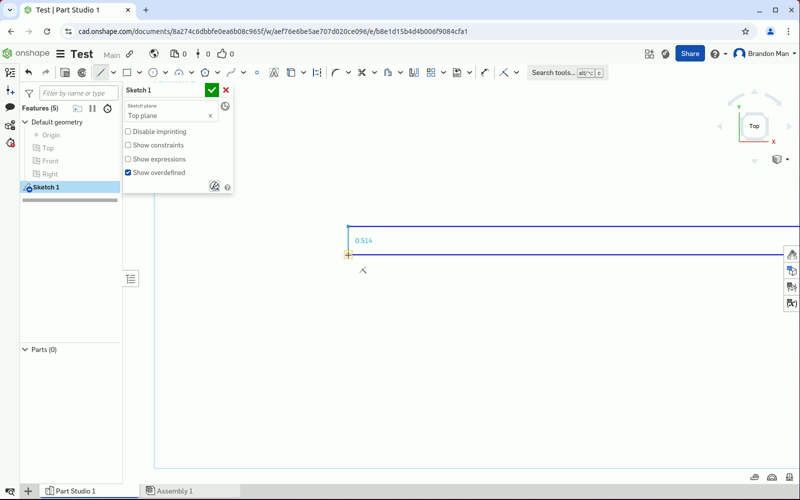
scroll(-6)
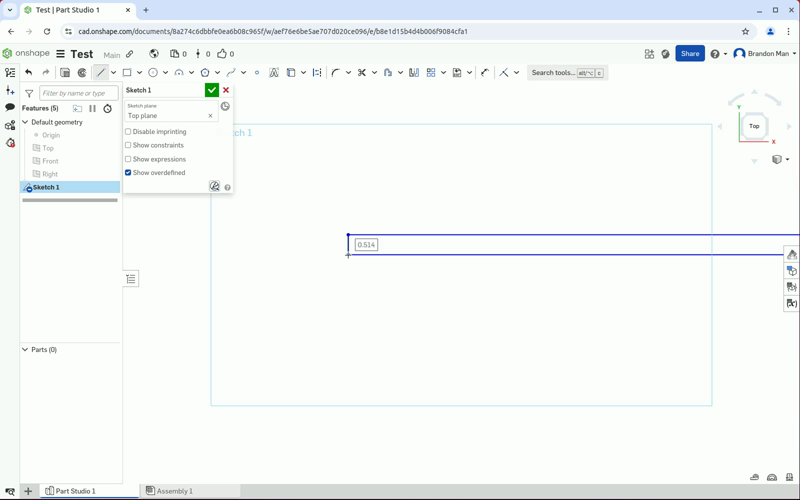
scroll(-6)
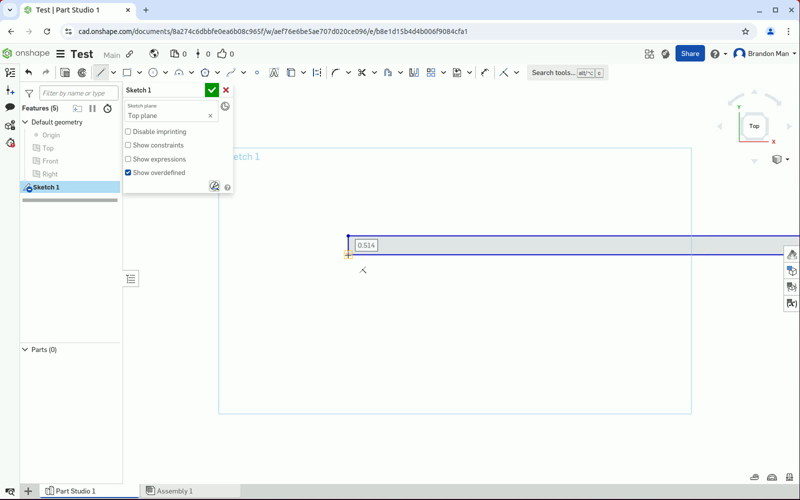
scroll(-6)
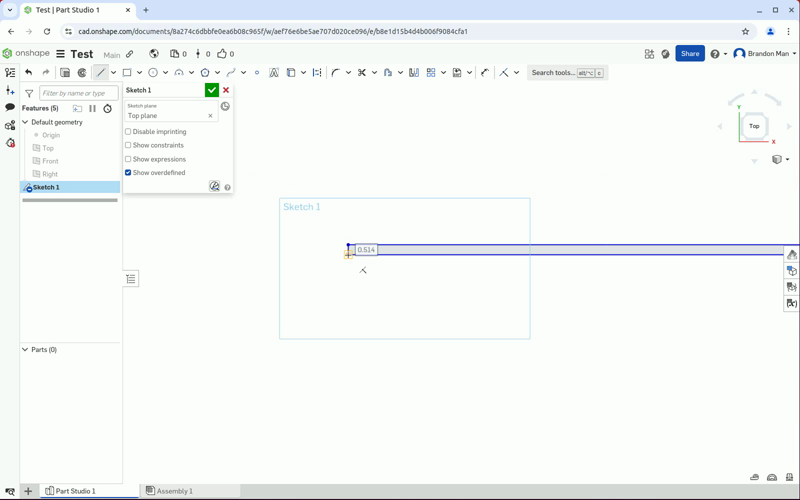
scroll(-6)
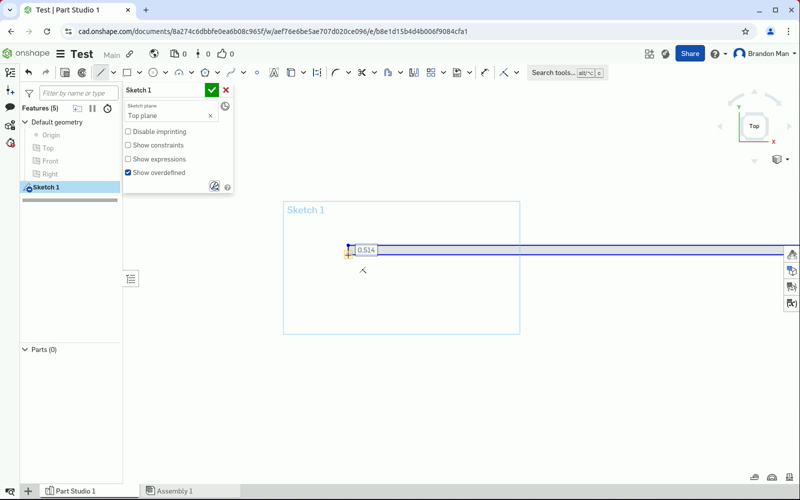
scroll(-6)
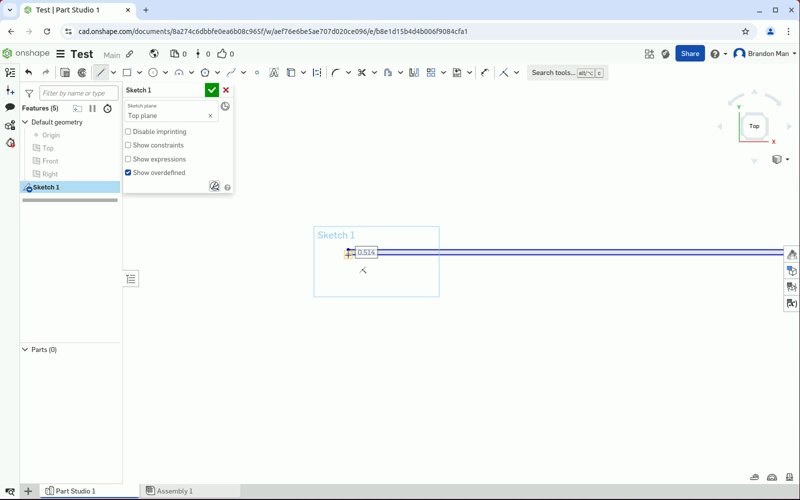
scroll(-6)
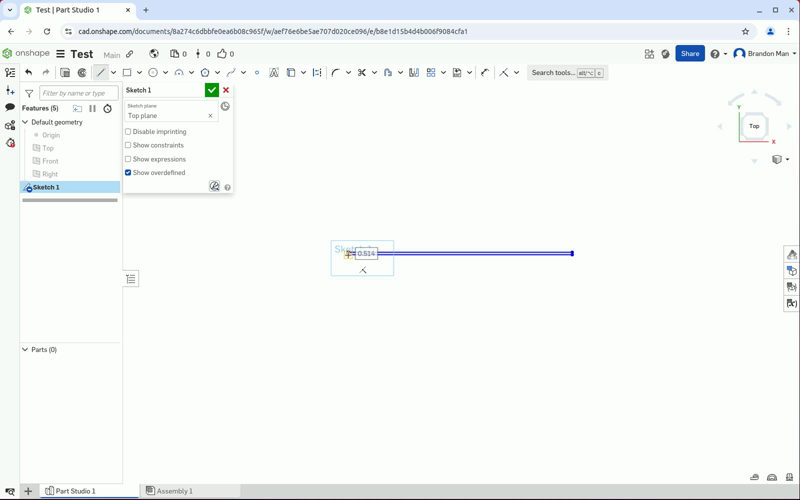
key(esc)
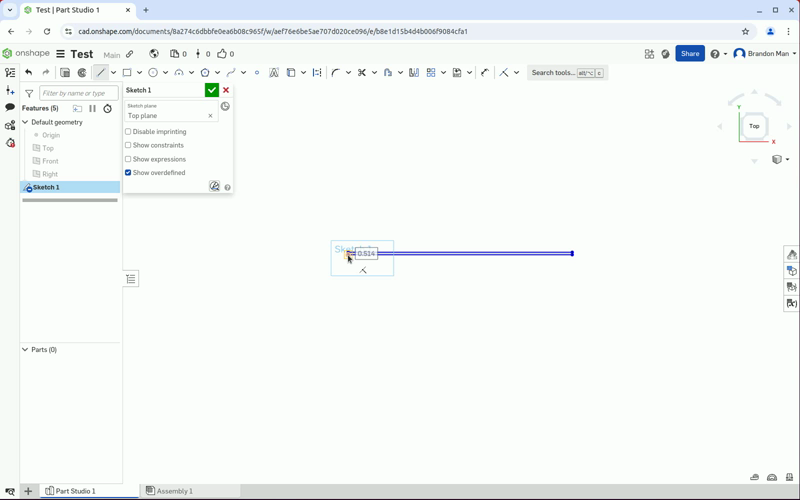
mouse_move(419, 254)
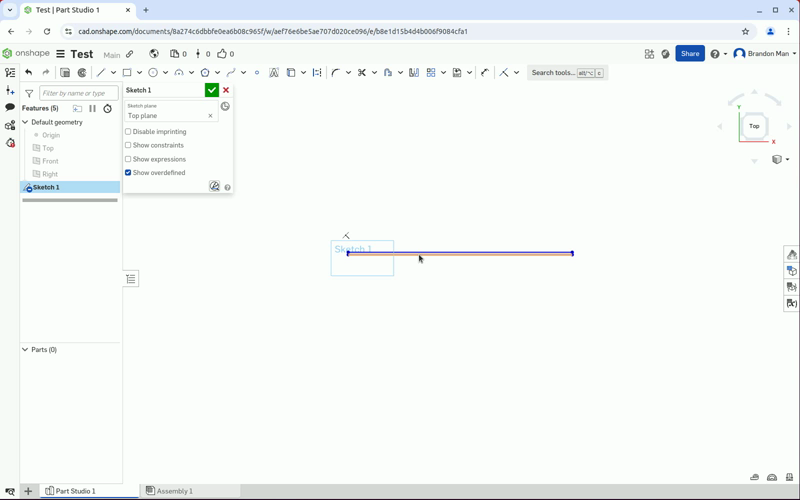
scroll(6)
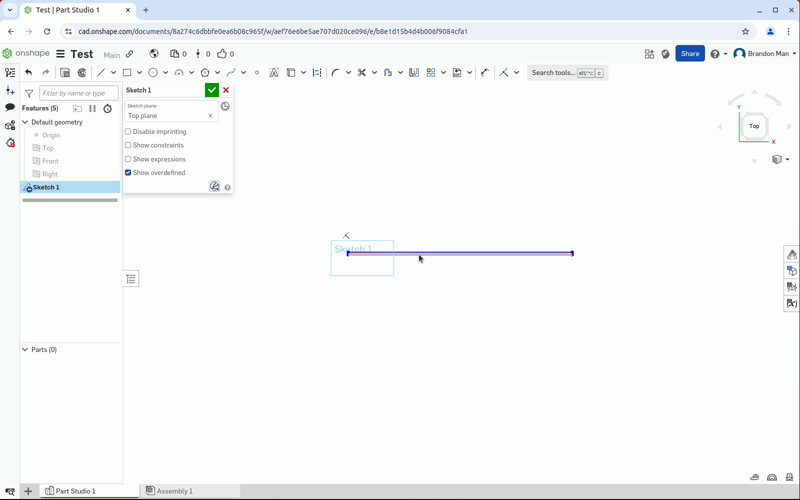
scroll(6)
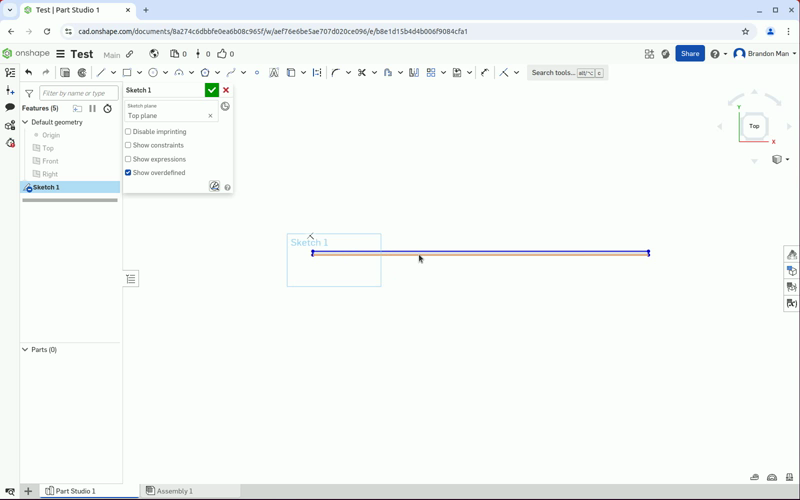
scroll(6)
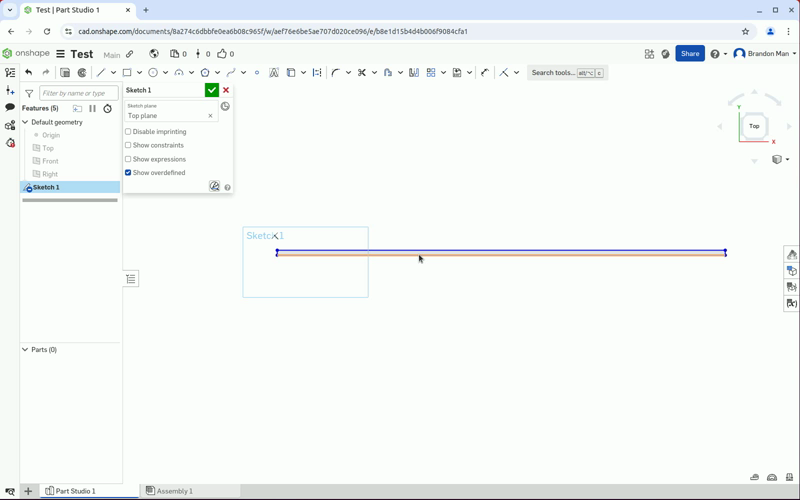
scroll(6)
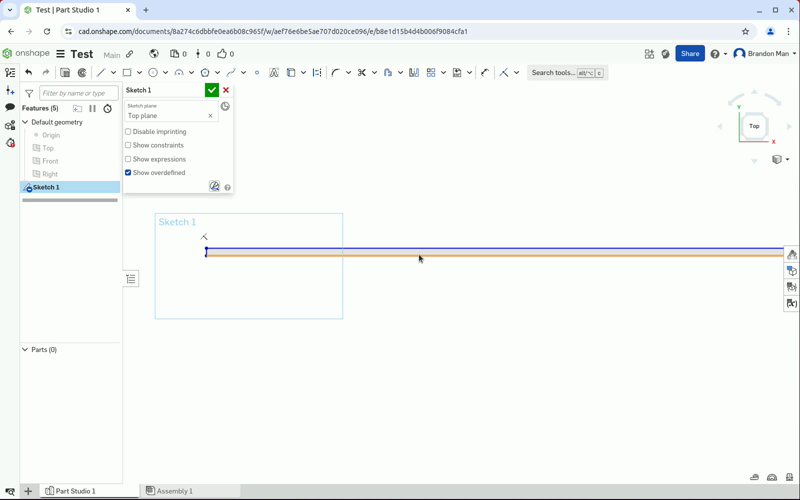
scroll(6)
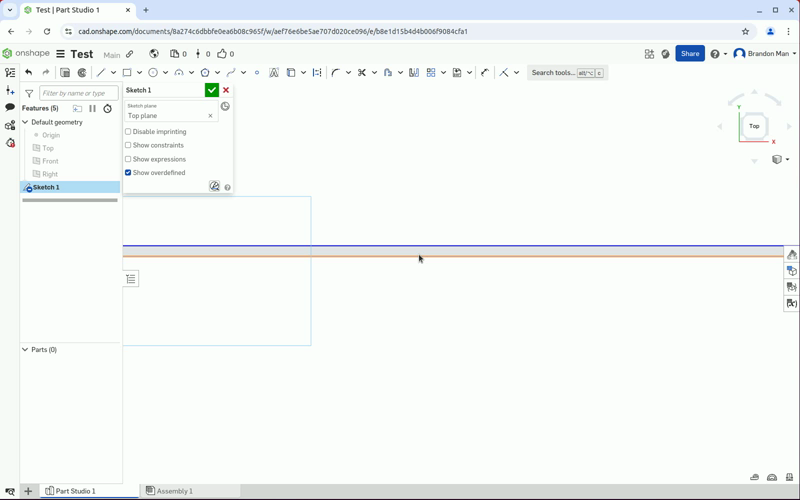
scroll(6)
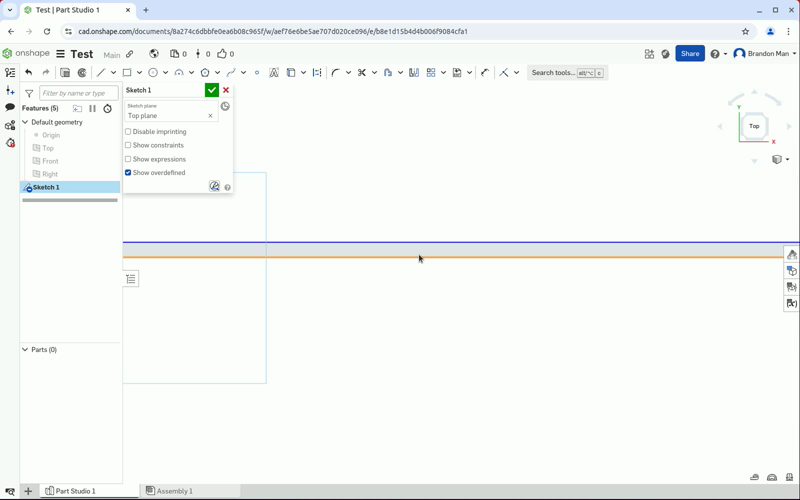
scroll(6)
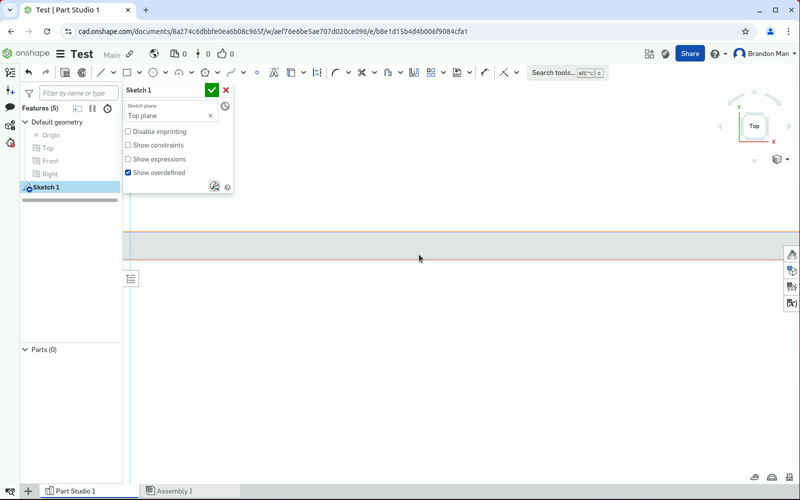
click(419, 254)
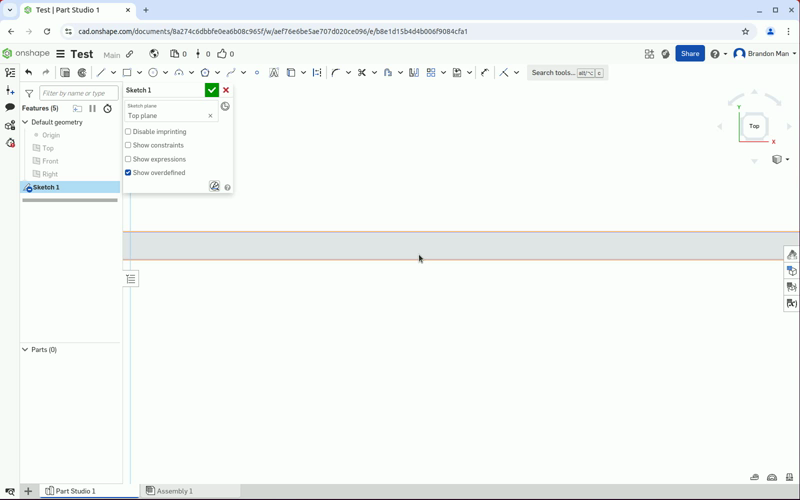
scroll(-6)
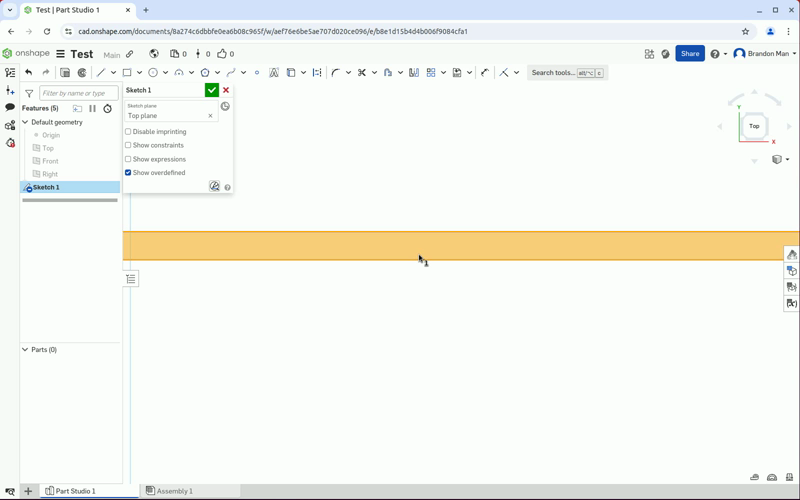
scroll(-6)
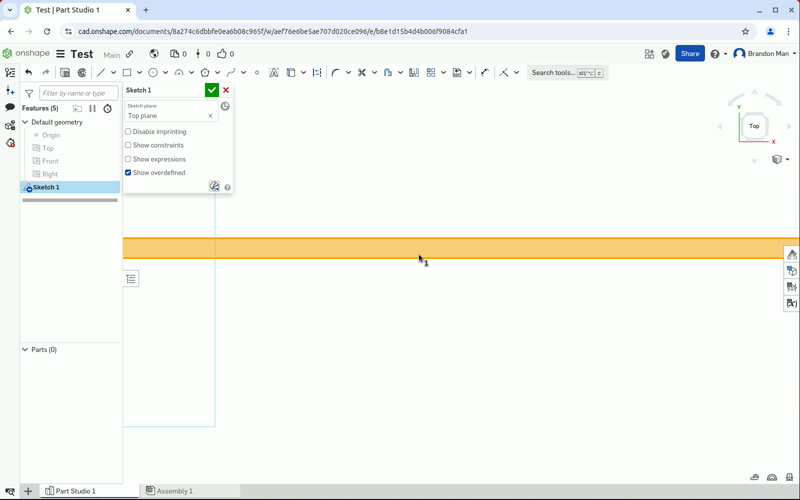
scroll(-6)
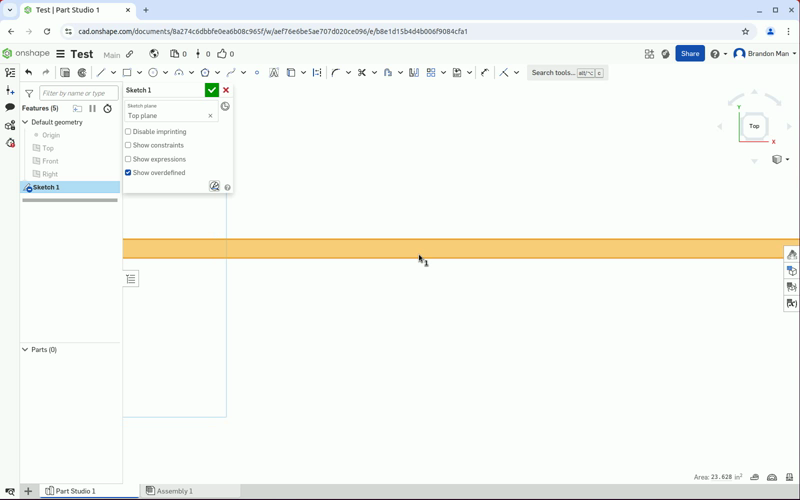
scroll(-6)
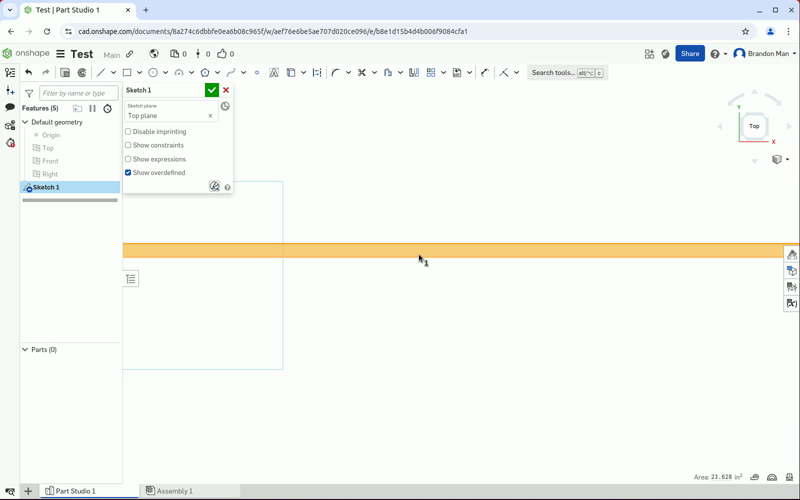
scroll(-6)
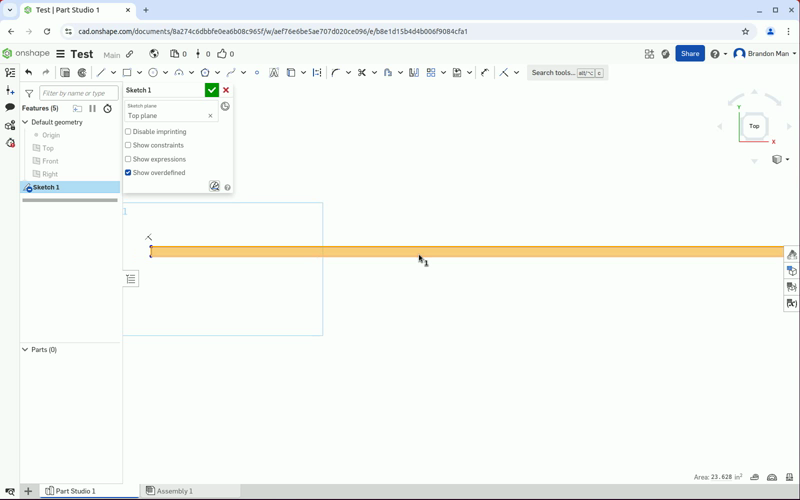
scroll(-6)
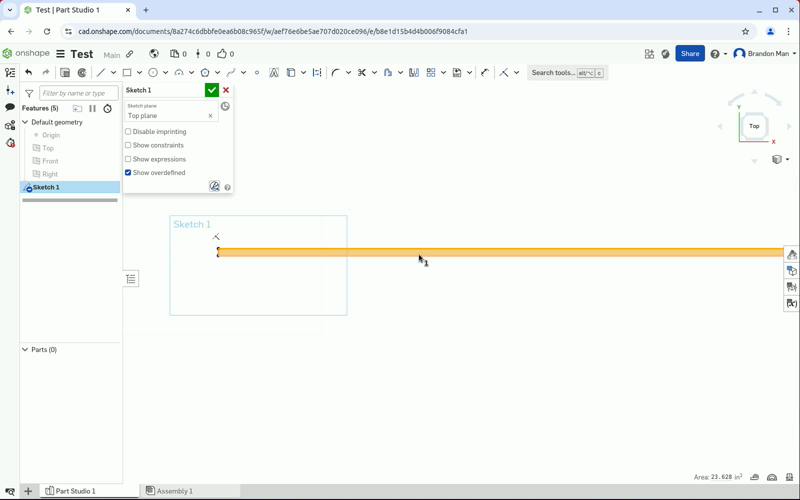
scroll(-6)
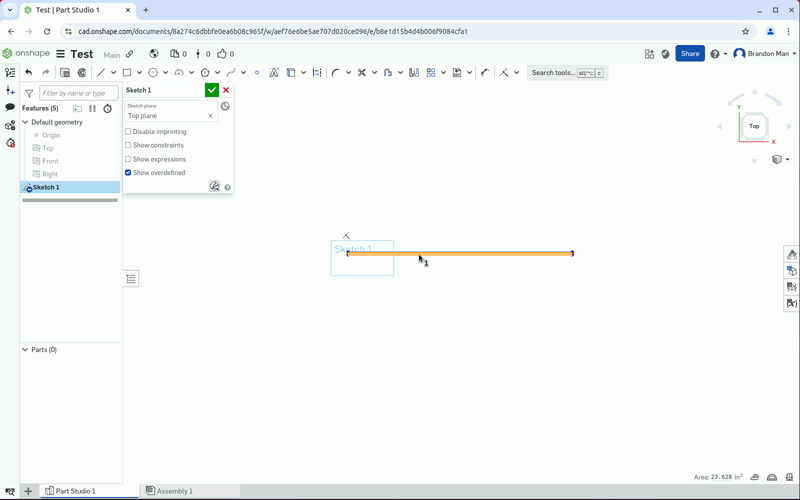
mouse_move(73, 352)
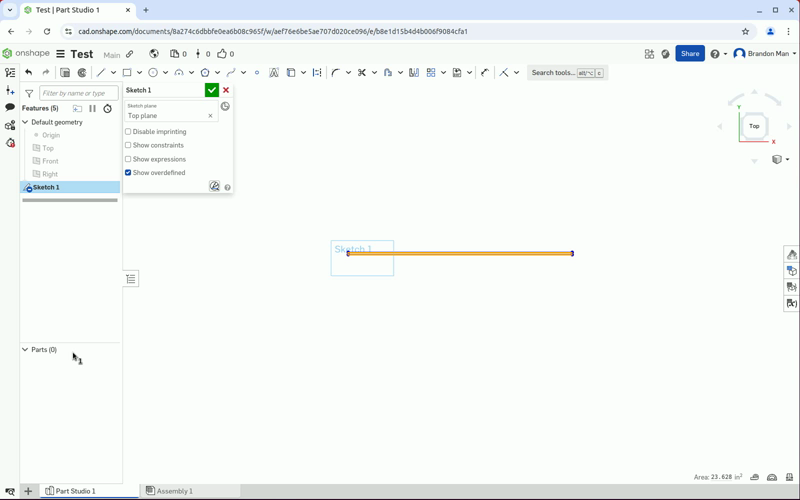
key(shift+y)
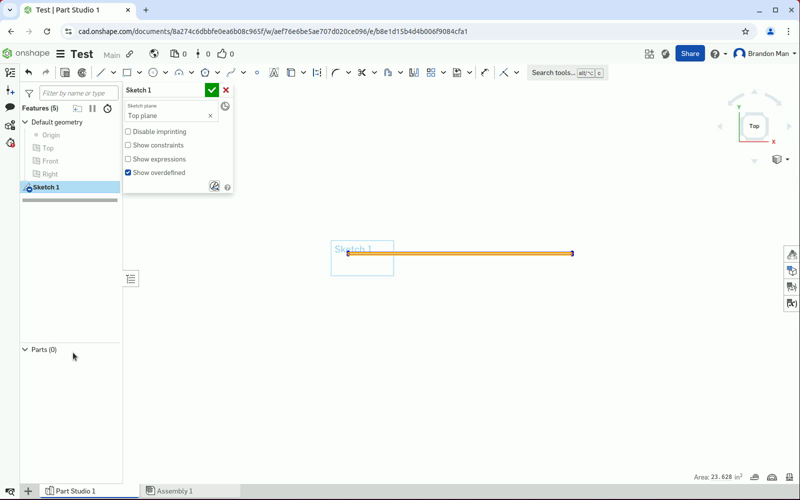
key(shift+e)
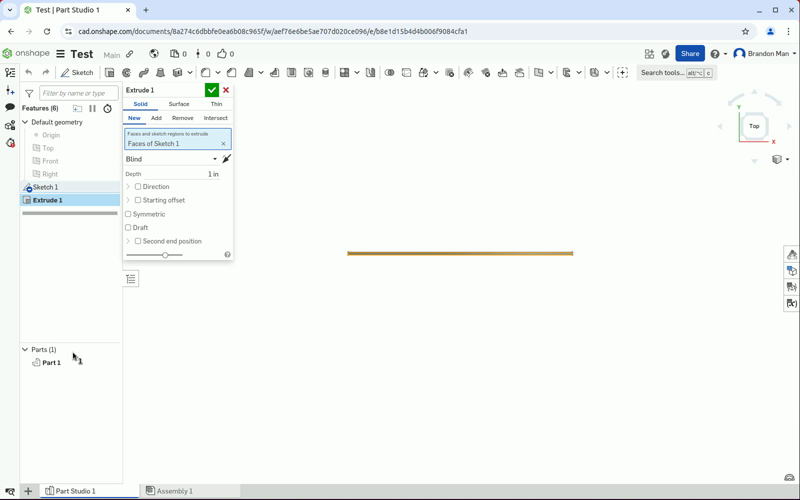
mouse_move(143, 106)
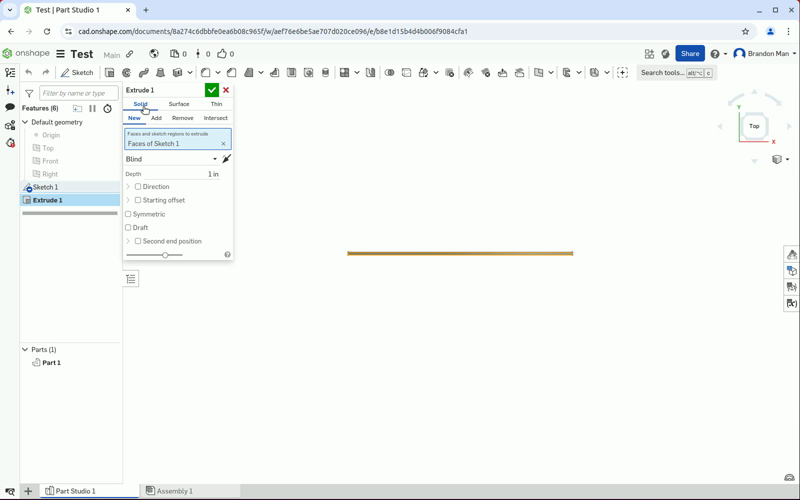
click(143, 106)
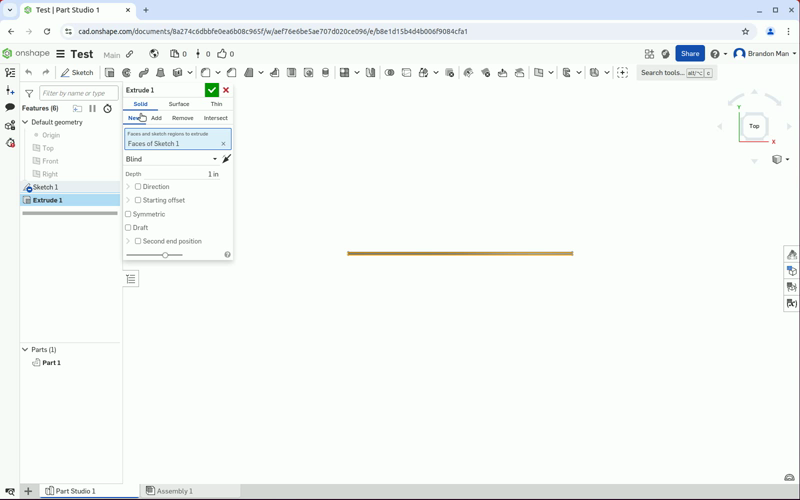
mouse_move(137, 120)
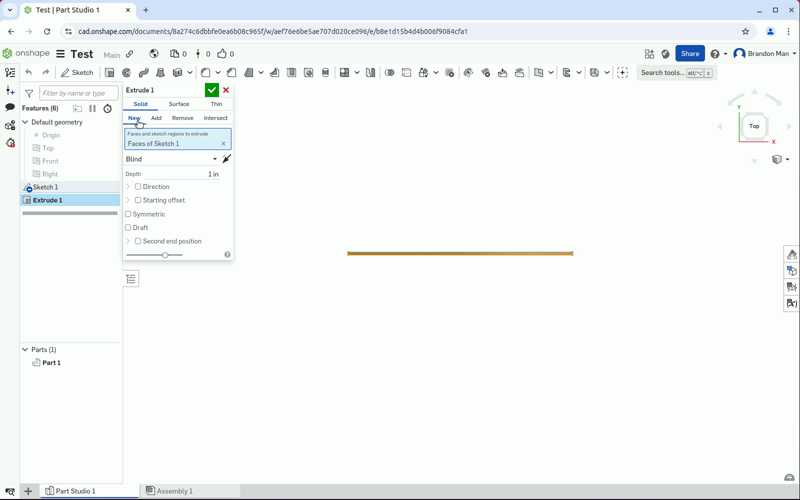
click(137, 120)
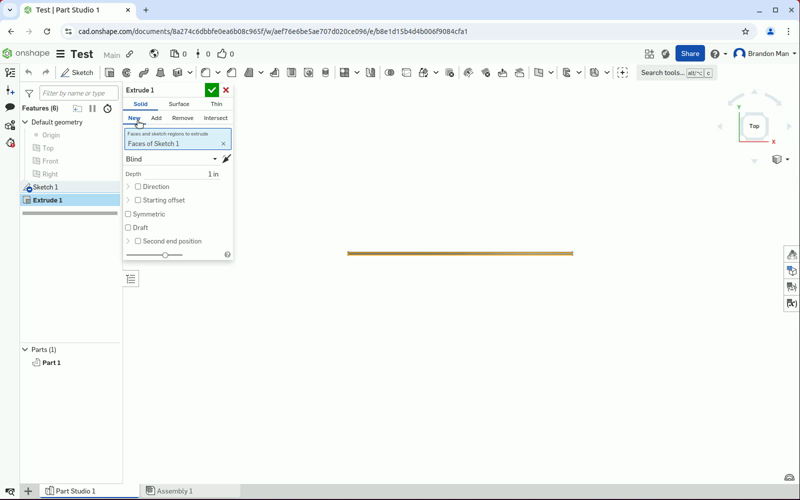
key(tab, 4)
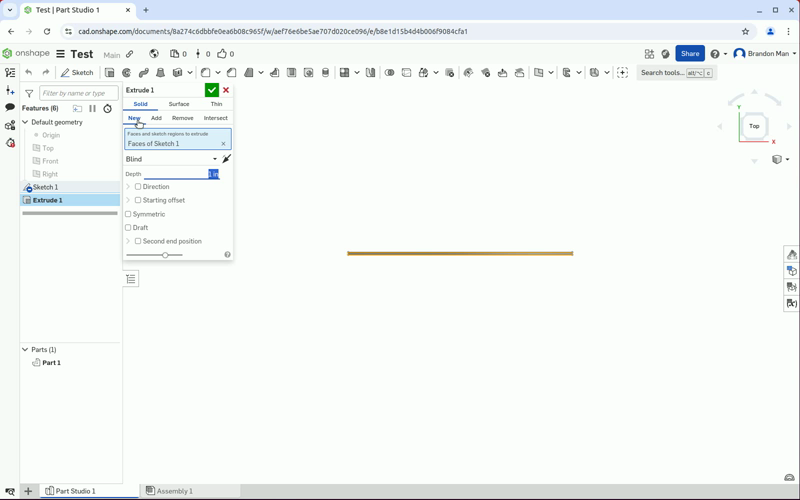
text(11.554)
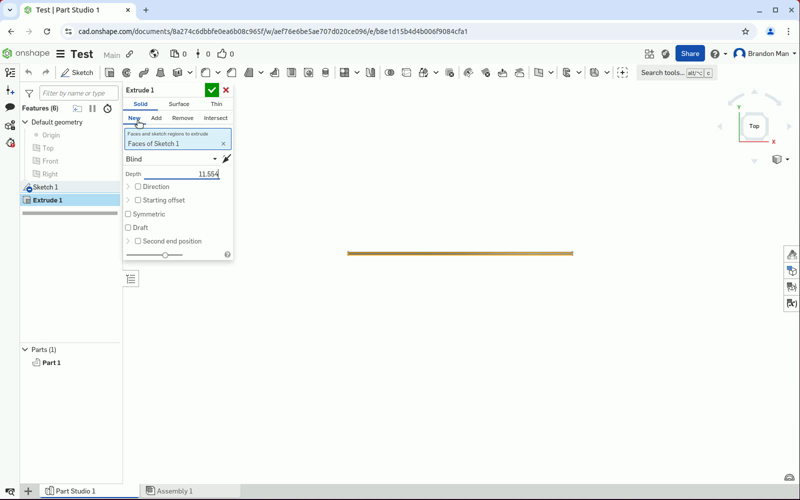
key(enter)
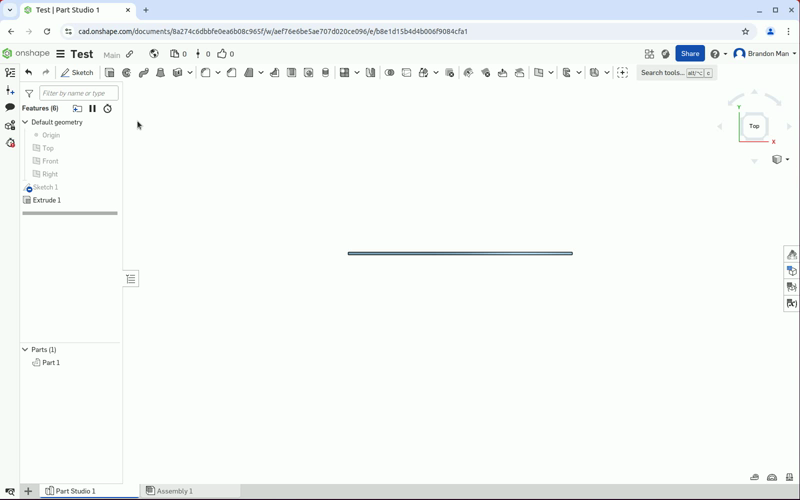
key(shift+h)
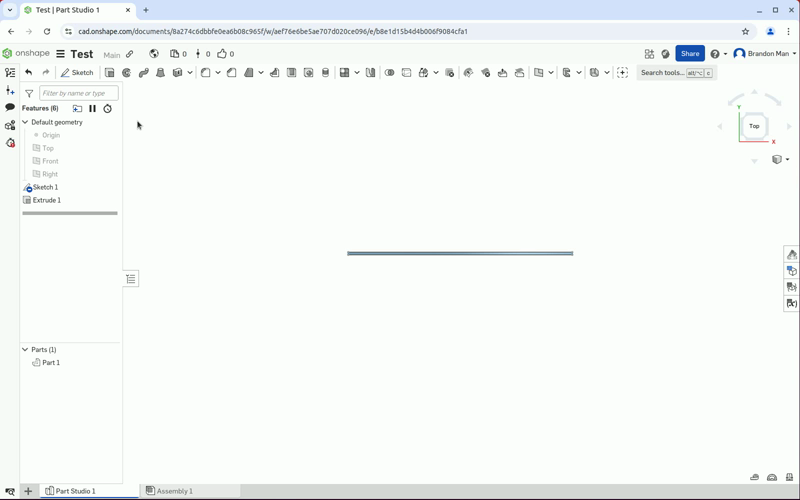
key(shift+h)
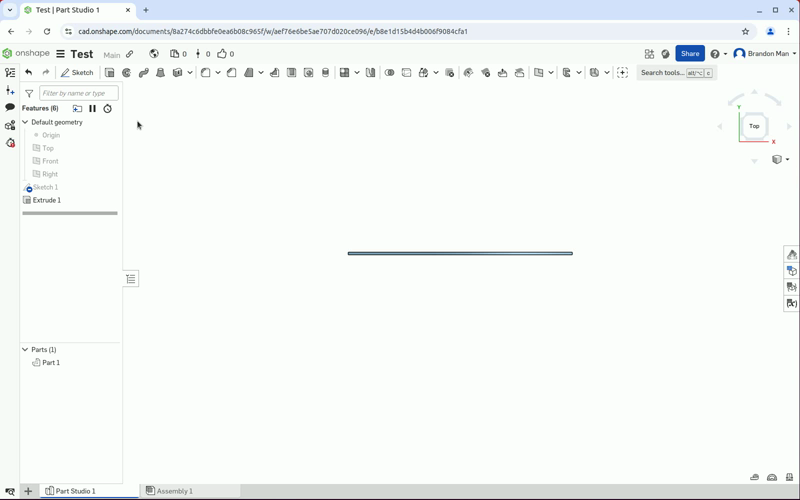
mouse_move(73, 189)
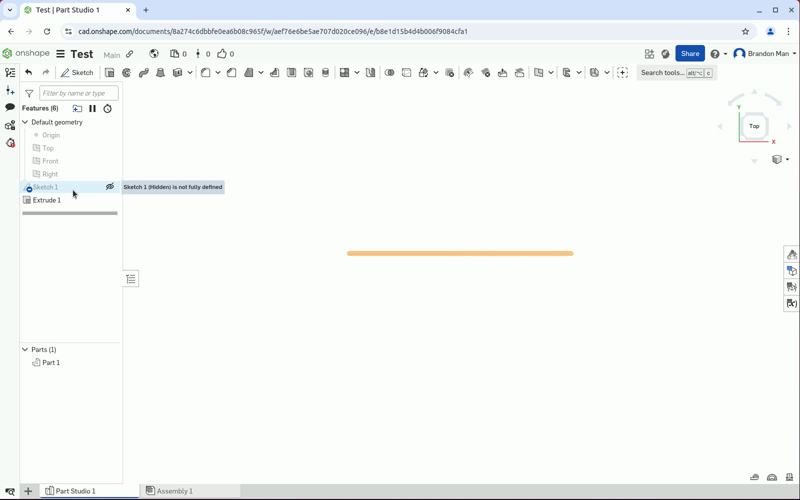
click(73, 189)
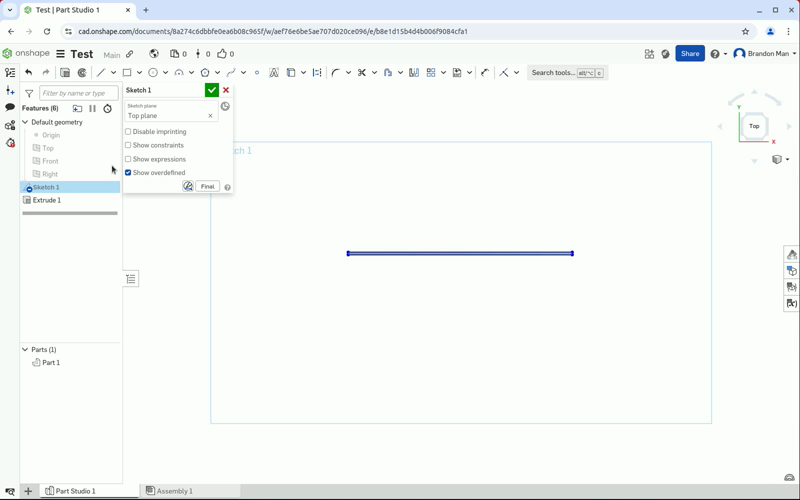
mouse_move(229, 92)
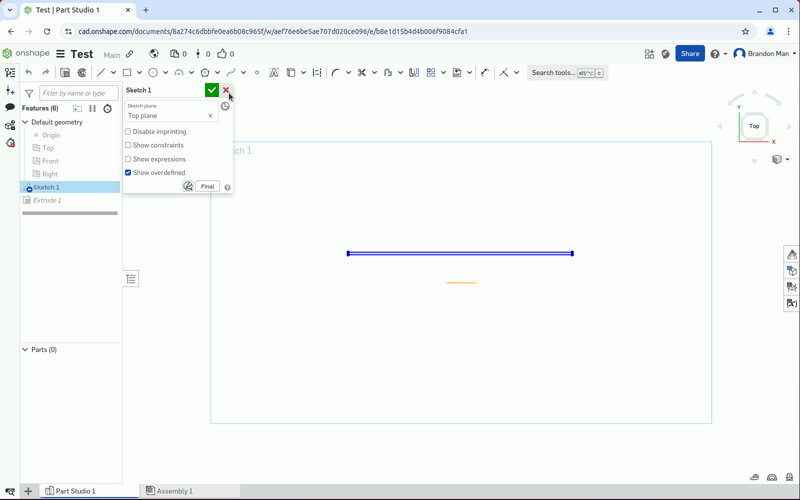
click(229, 92)
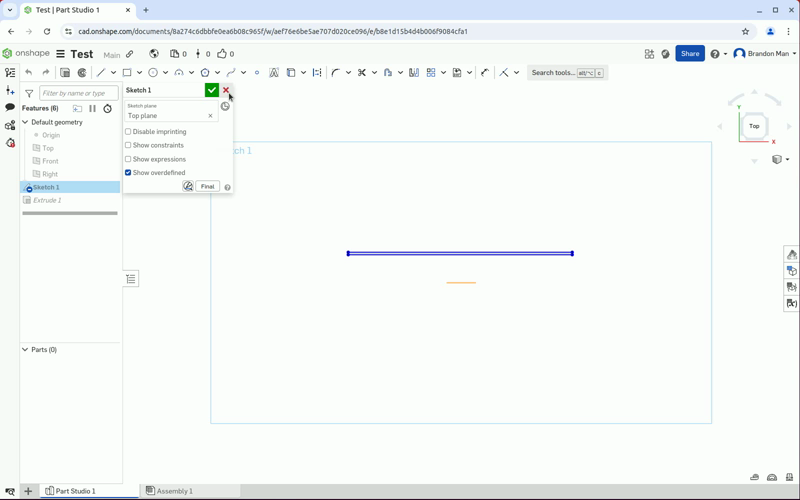
key(shift+s)
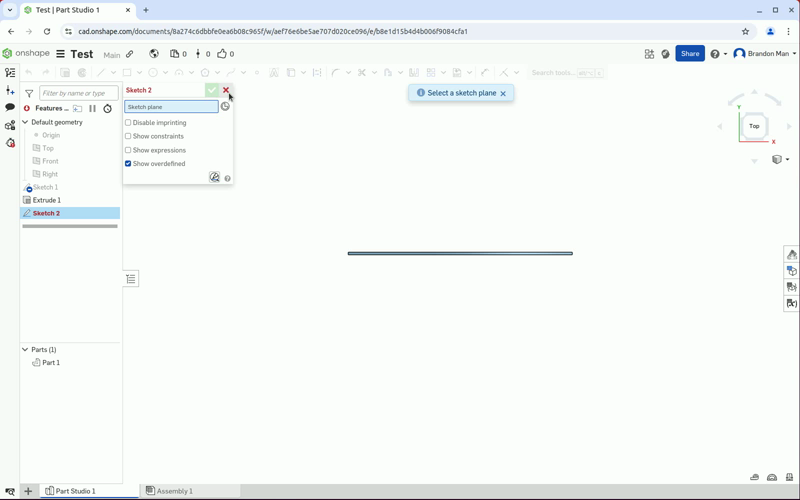
mouse_move(73, 150)
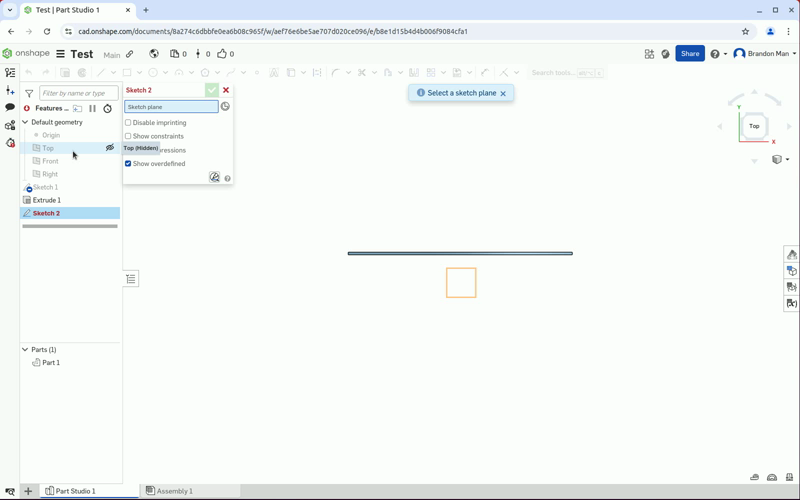
click(73, 150)
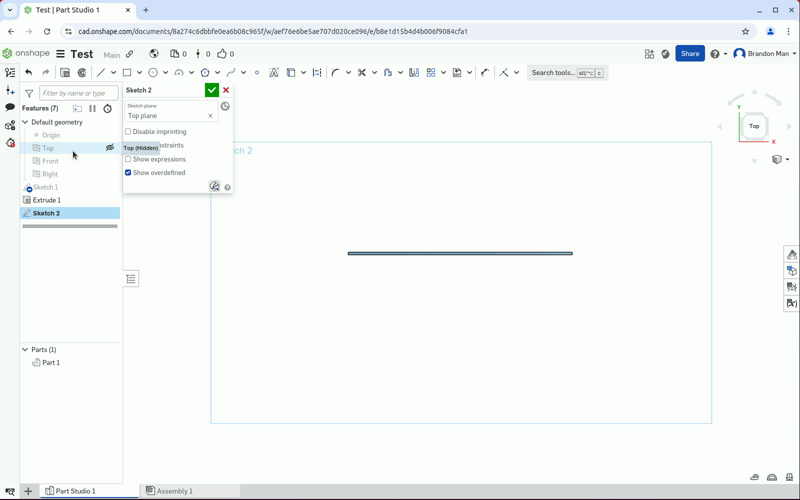
mouse_move(73, 352)
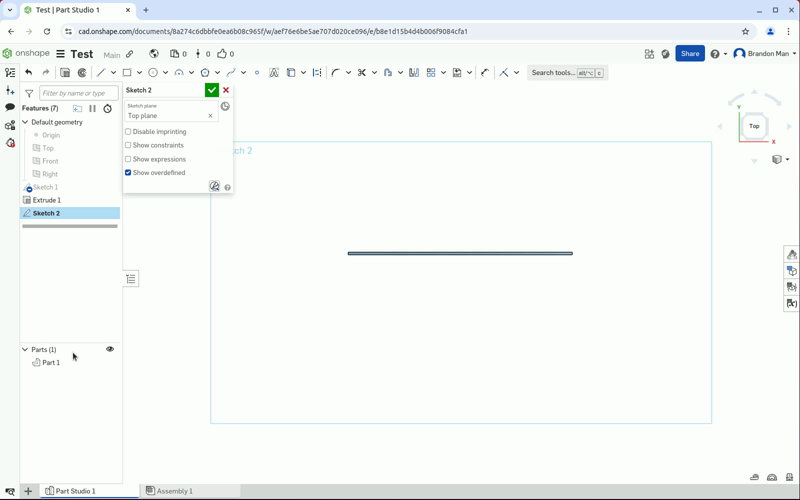
key(y)
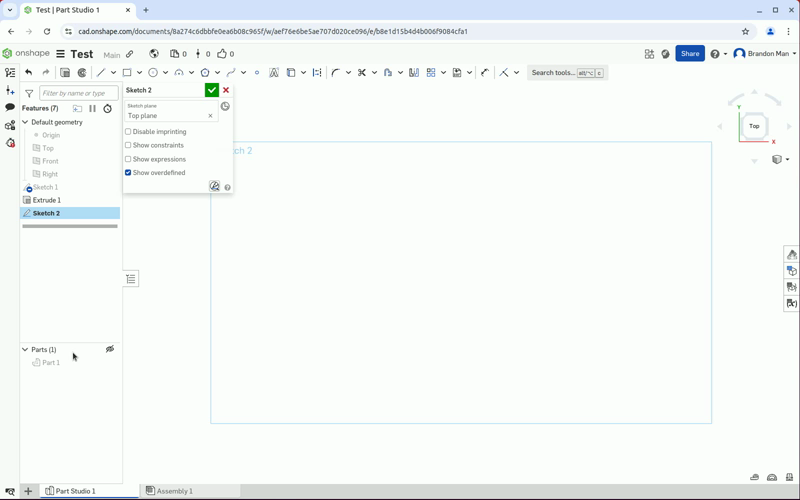
key(l)
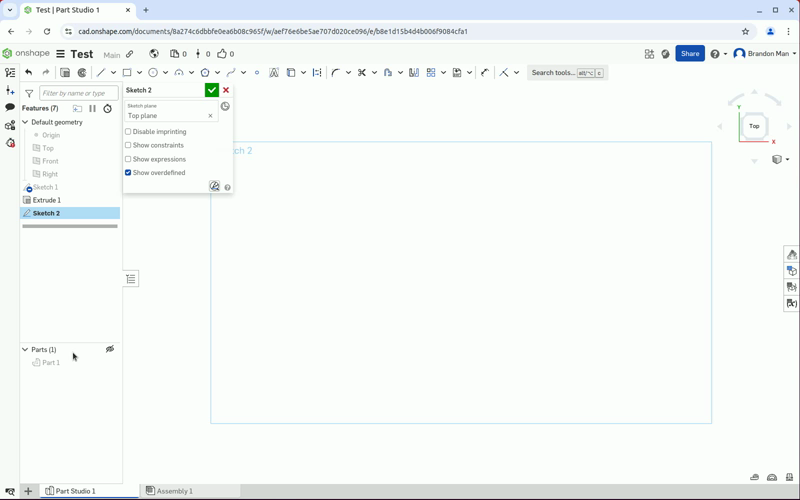
key_down(shift)
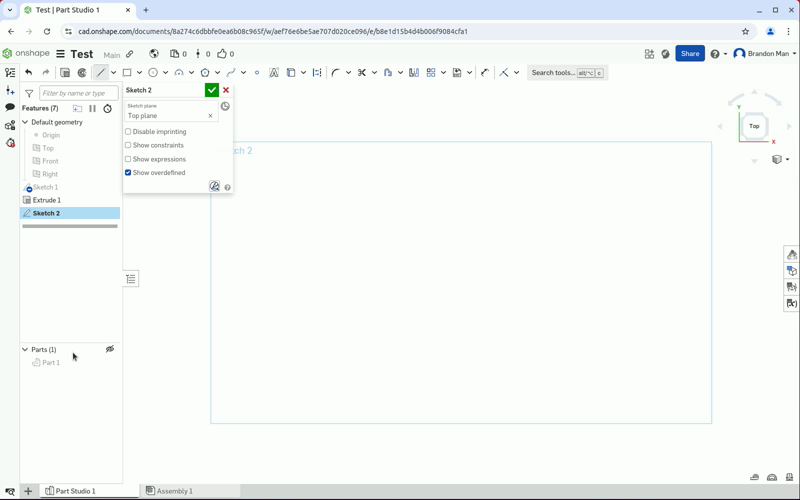
mouse_move(348, 254)
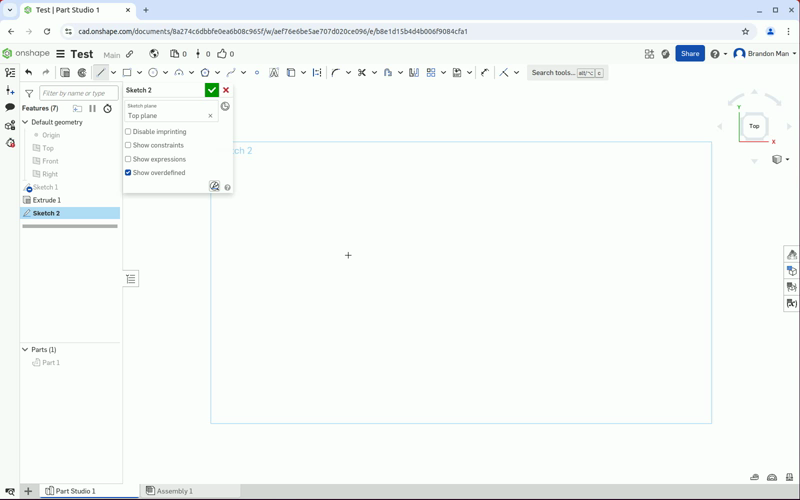
click(348, 254)
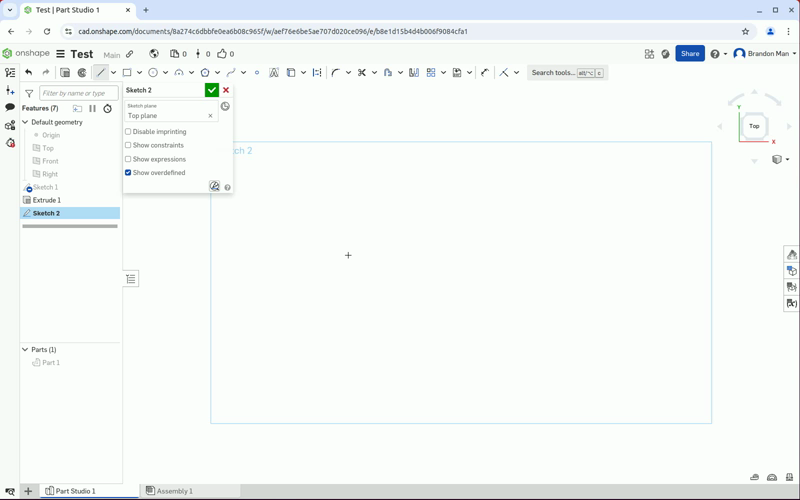
key_up(shift)
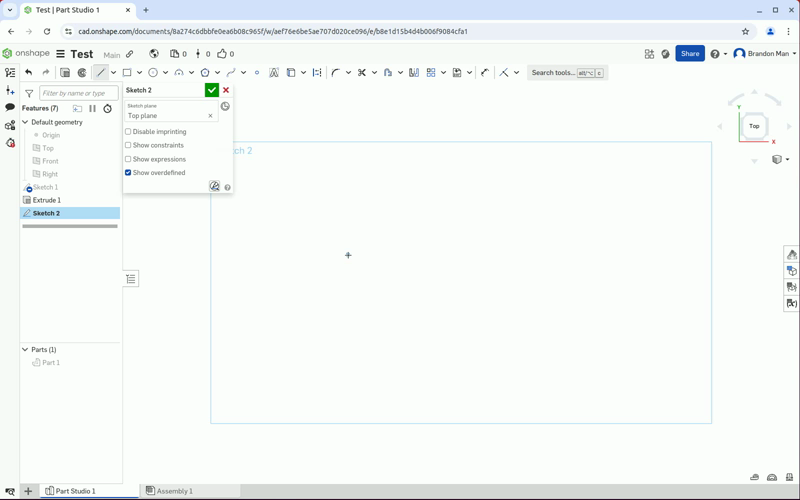
key_down(shift)
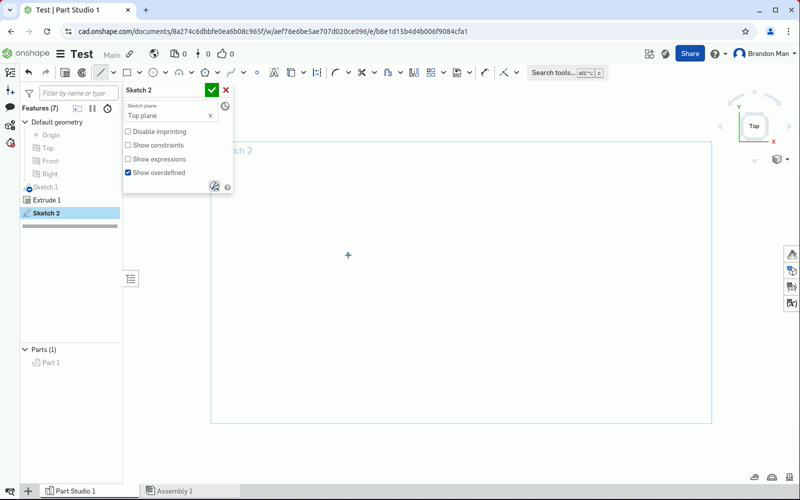
mouse_move(404, 311)
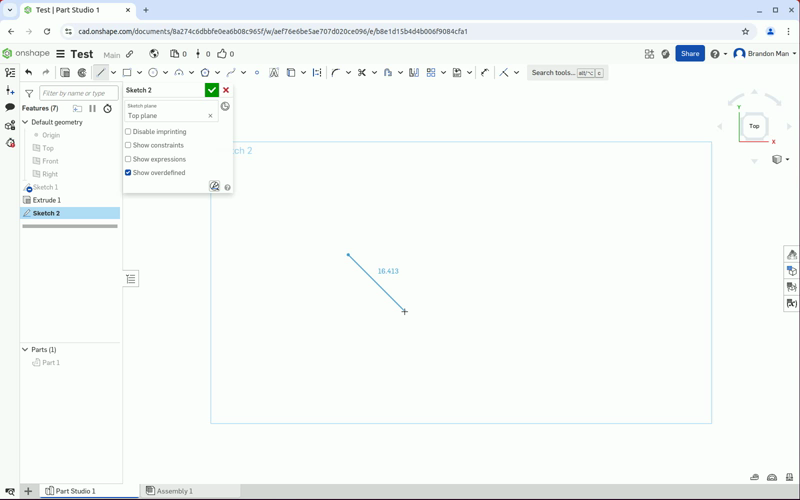
click(404, 311)
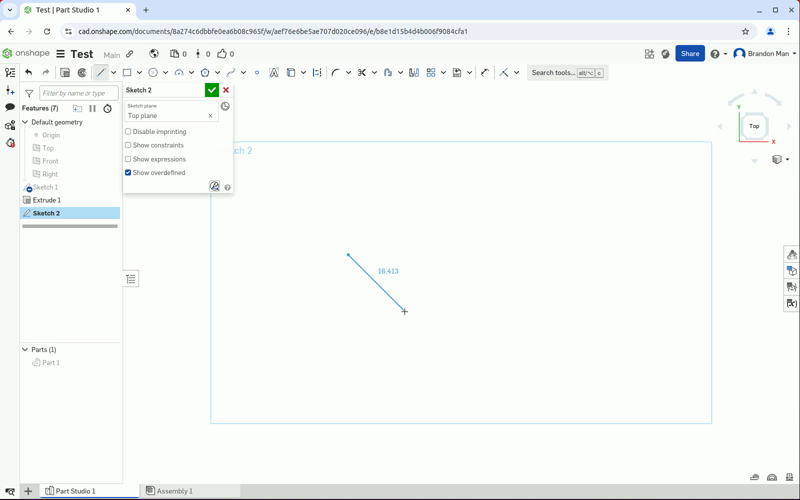
key_up(shift)
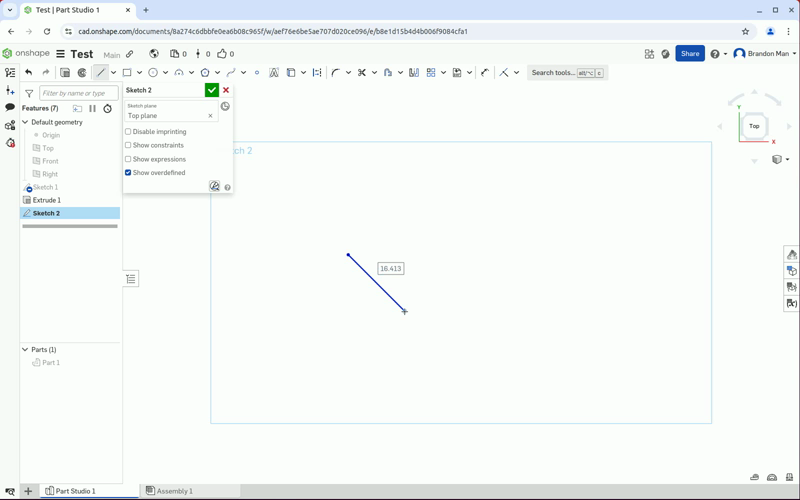
key_down(shift)
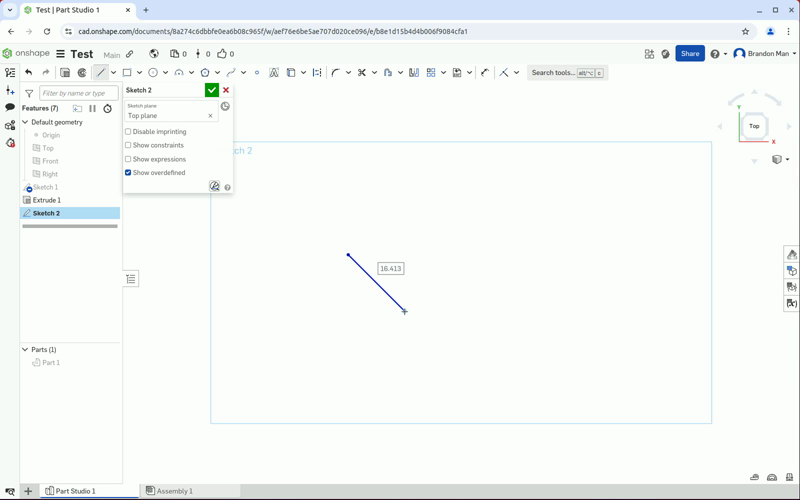
mouse_move(434, 311)
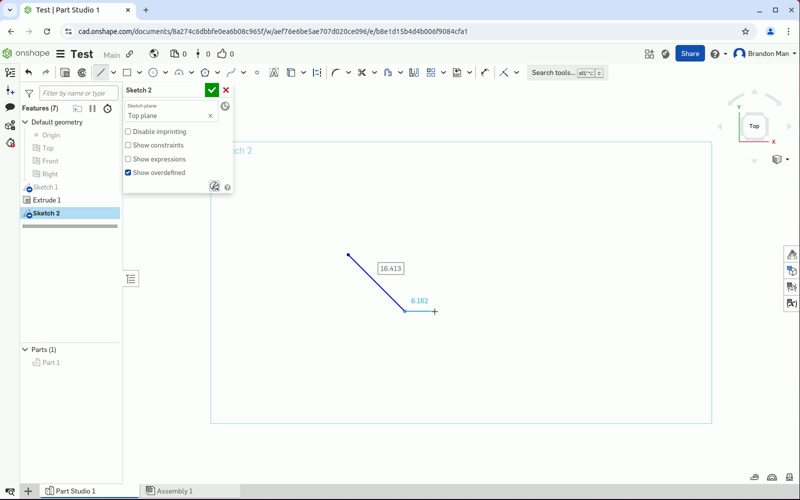
mouse_move(461, 311)
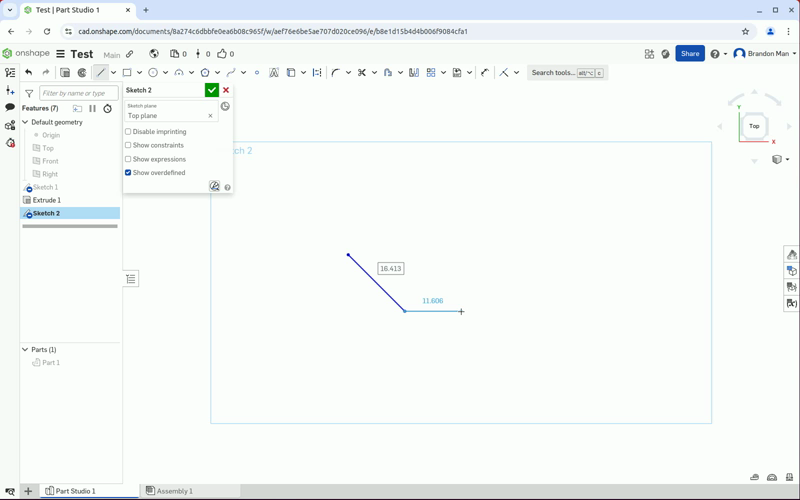
click(461, 311)
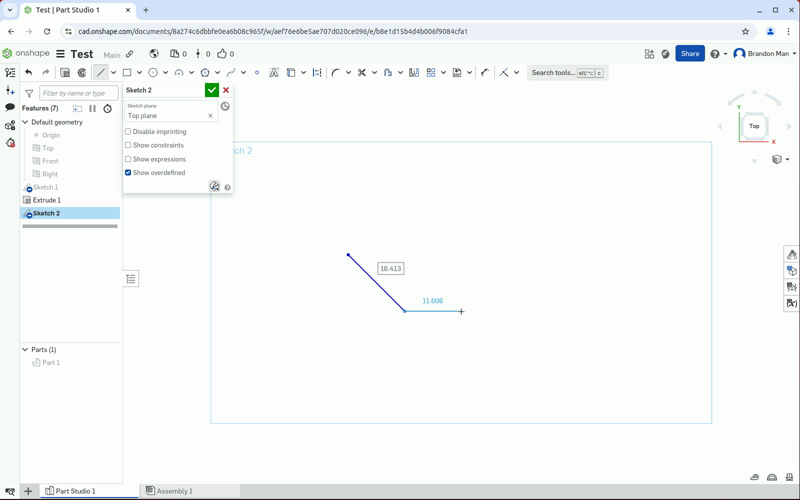
key_up(shift)
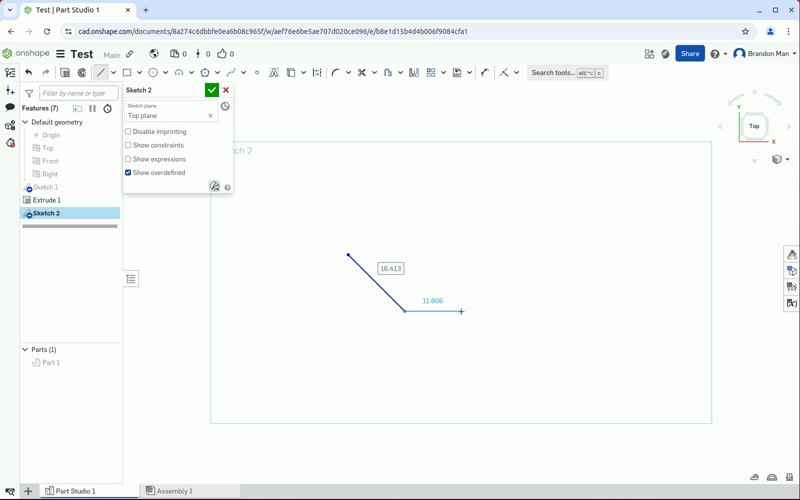
key_down(shift)
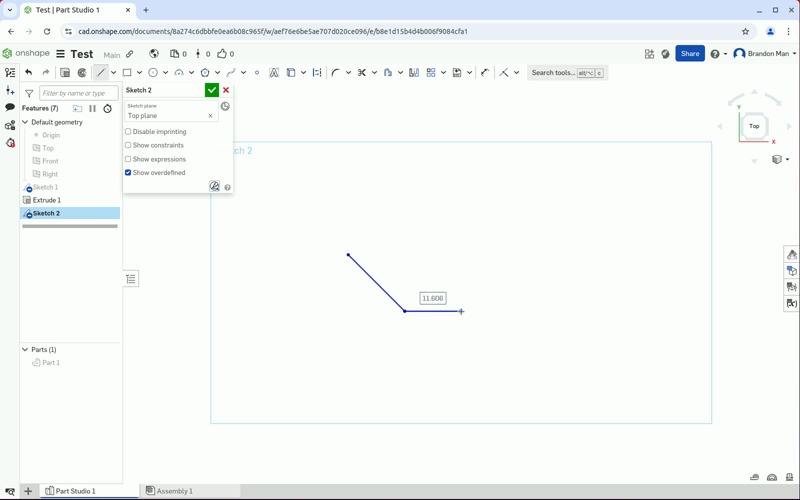
mouse_move(491, 311)
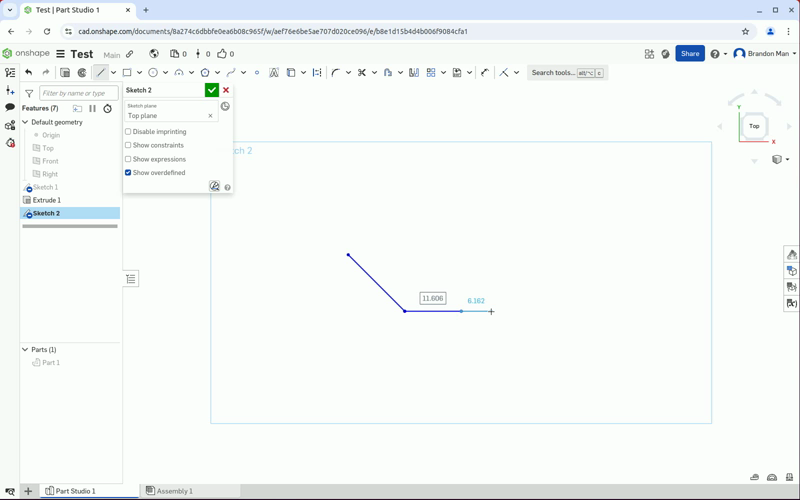
mouse_move(515, 311)
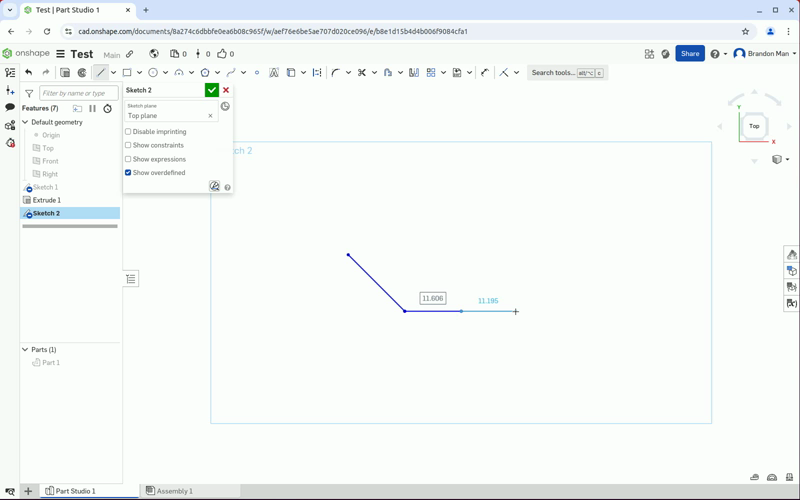
click(515, 311)
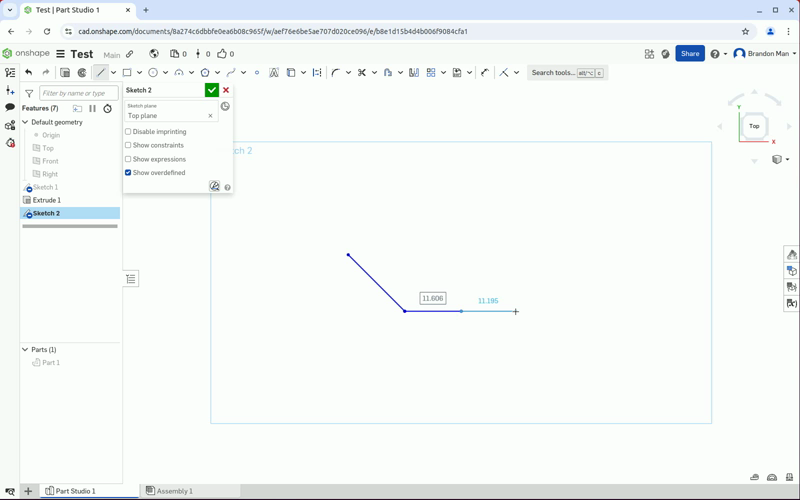
key_up(shift)
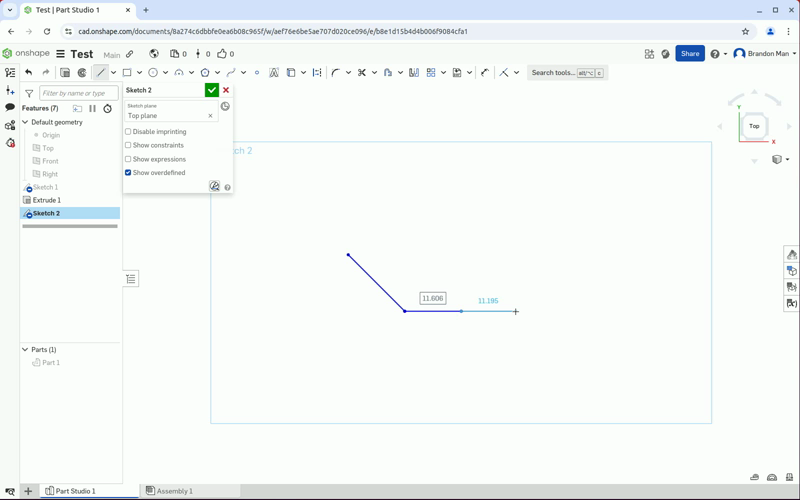
key_down(shift)
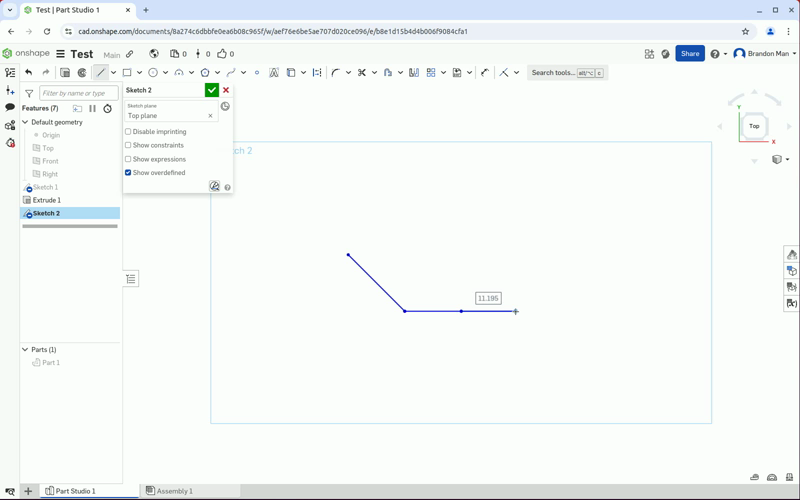
mouse_move(572, 254)
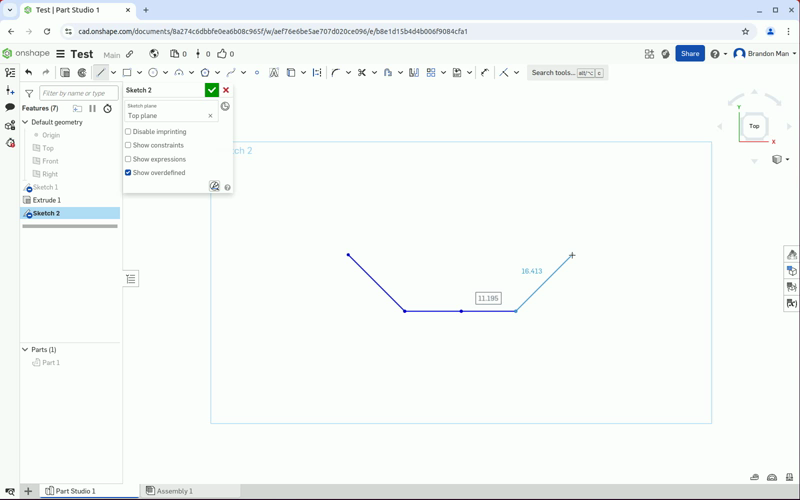
click(572, 254)
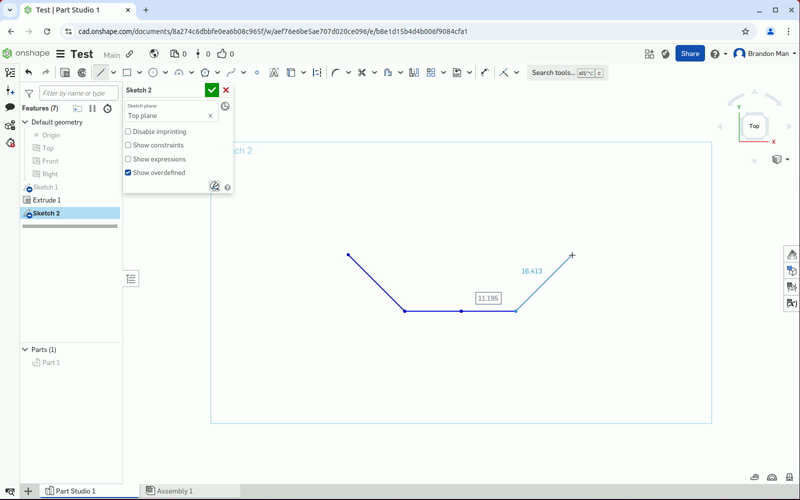
key_up(shift)
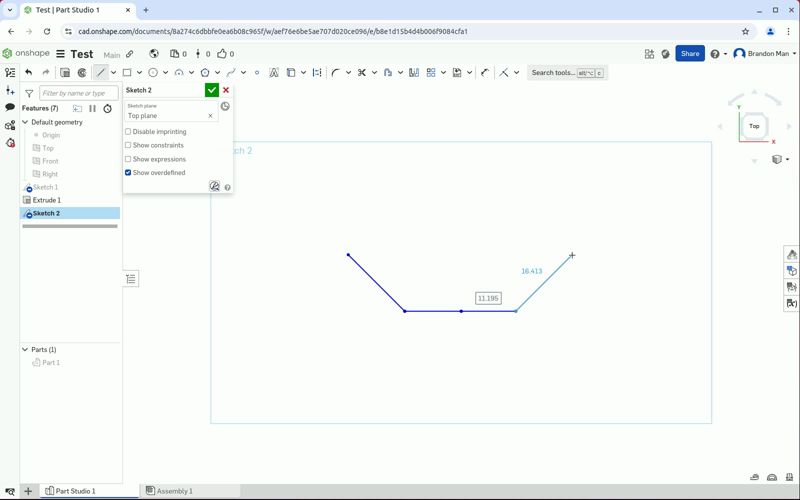
key_down(shift)
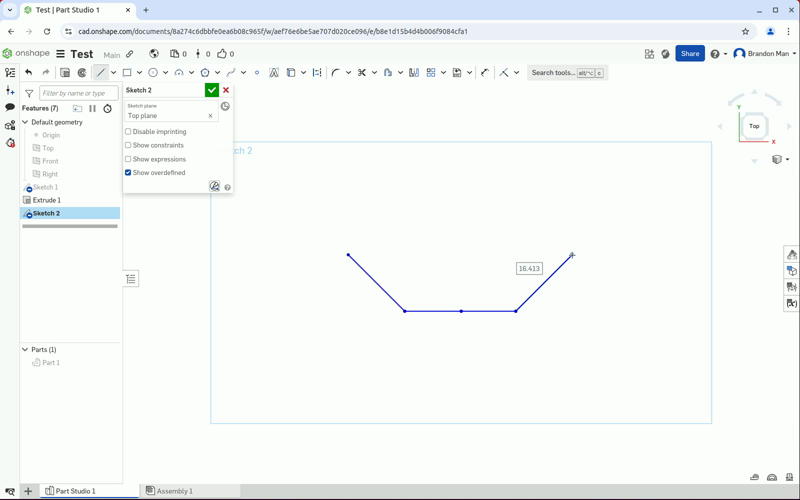
mouse_move(348, 254)
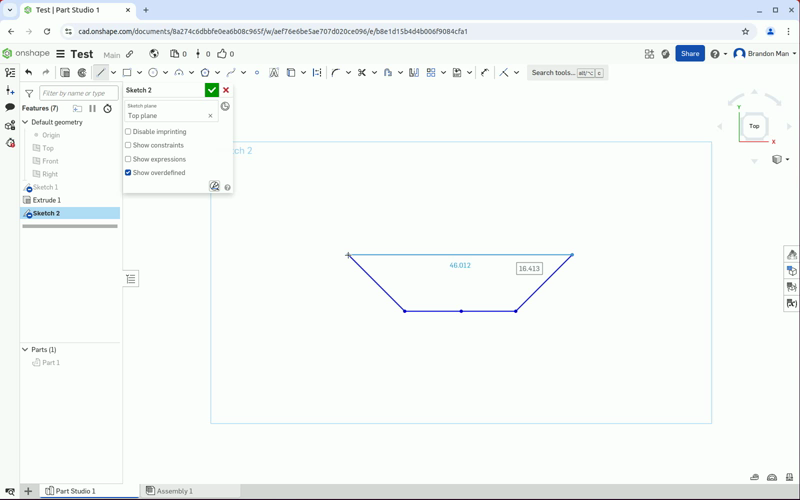
key_up(shift)
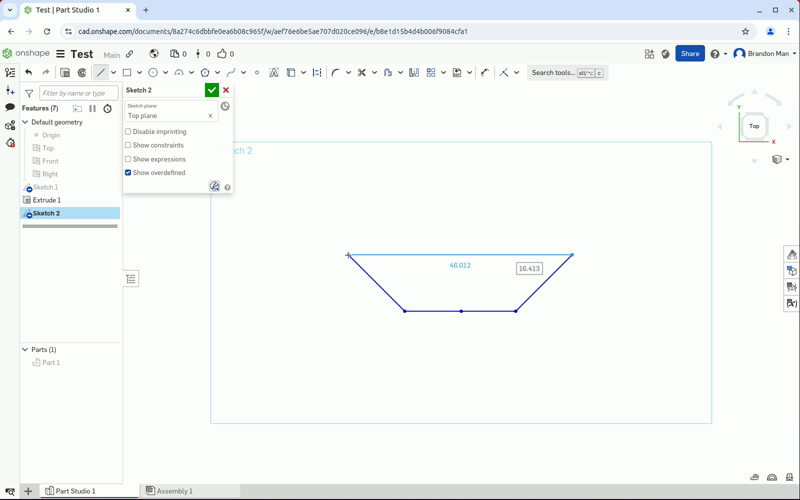
click(348, 254)
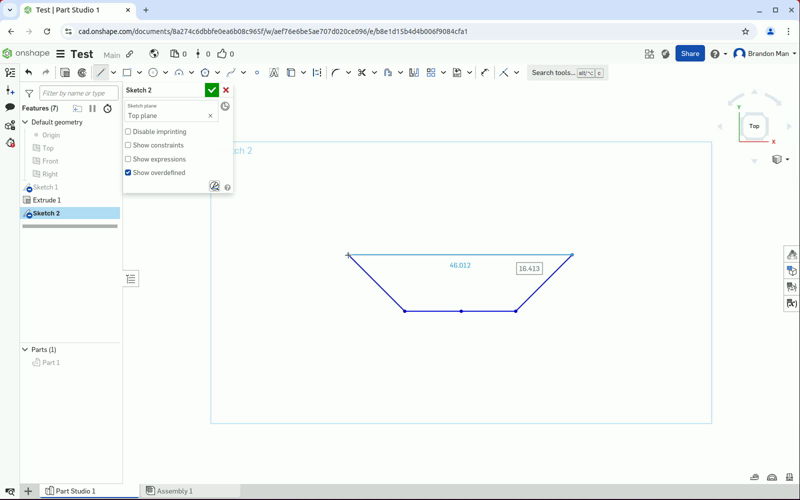
key(esc)
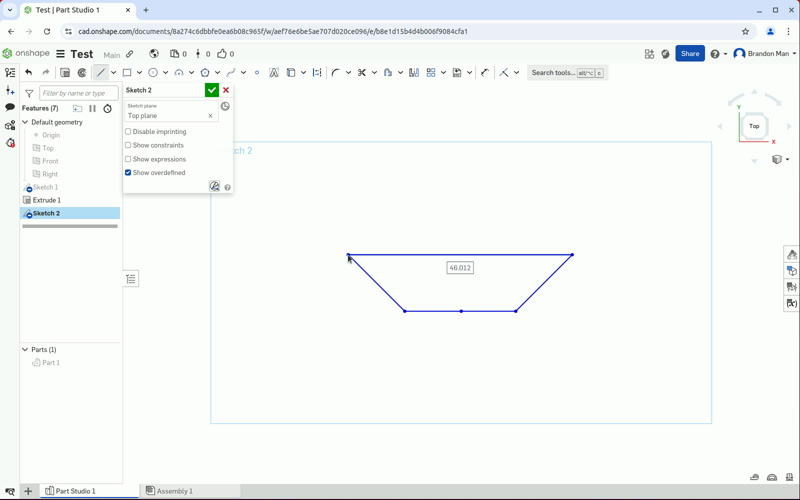
mouse_move(518, 284)
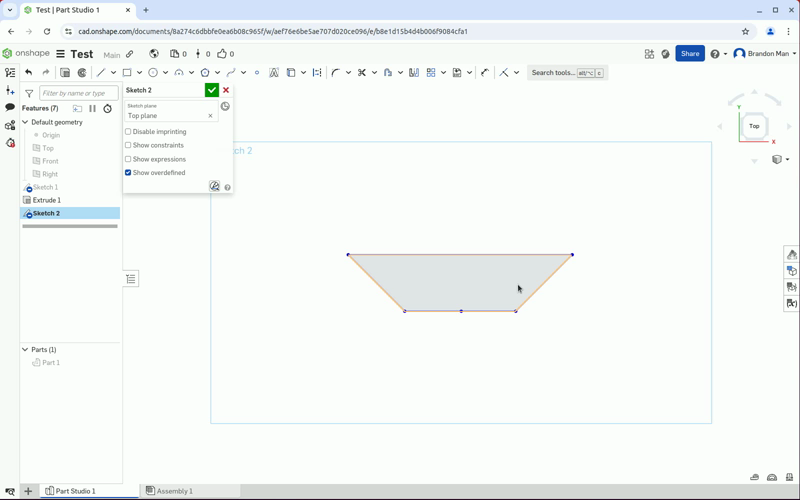
click(518, 284)
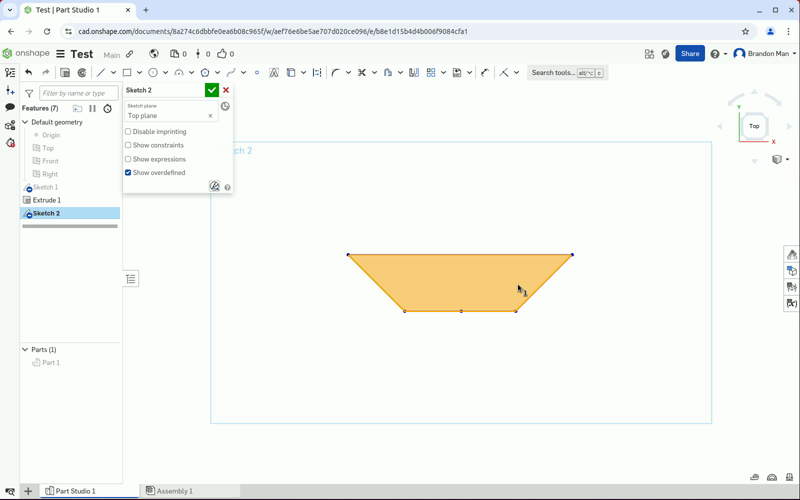
mouse_move(73, 352)
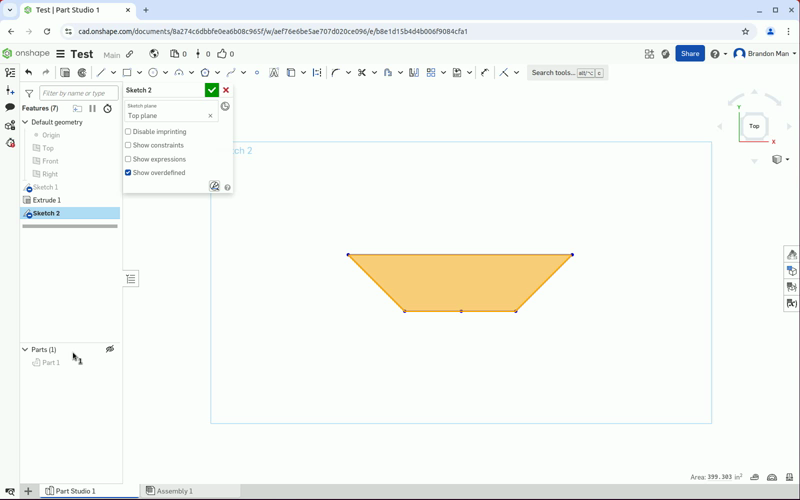
key(shift+y)
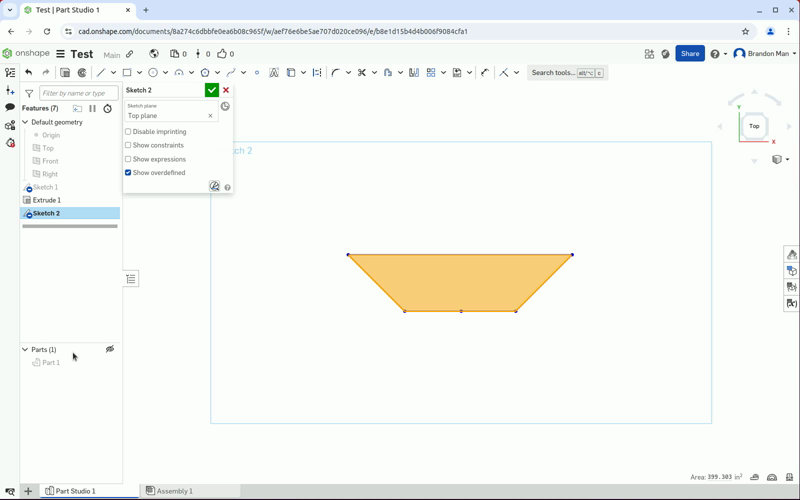
key(shift+e)
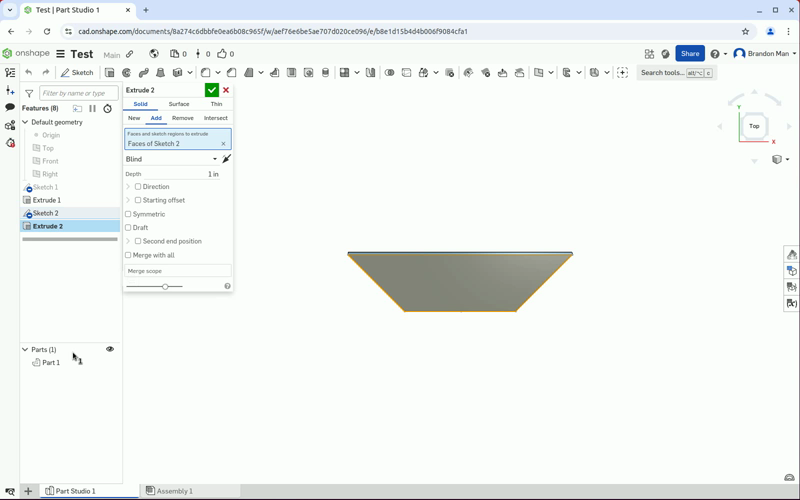
mouse_move(143, 106)
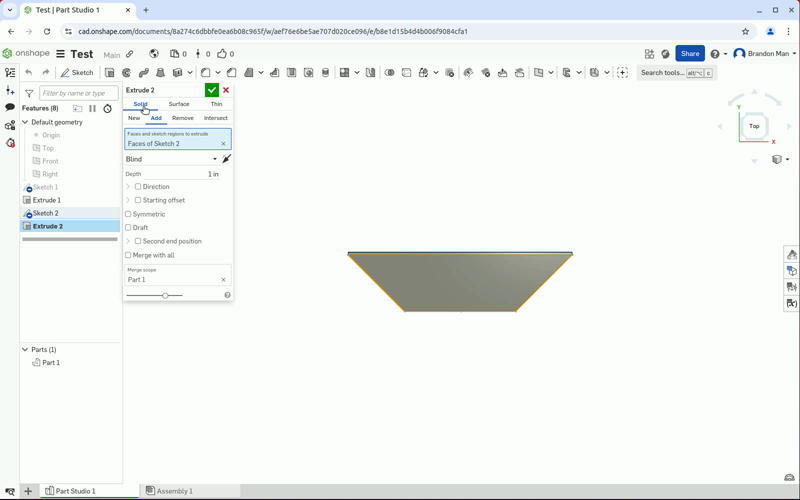
click(143, 106)
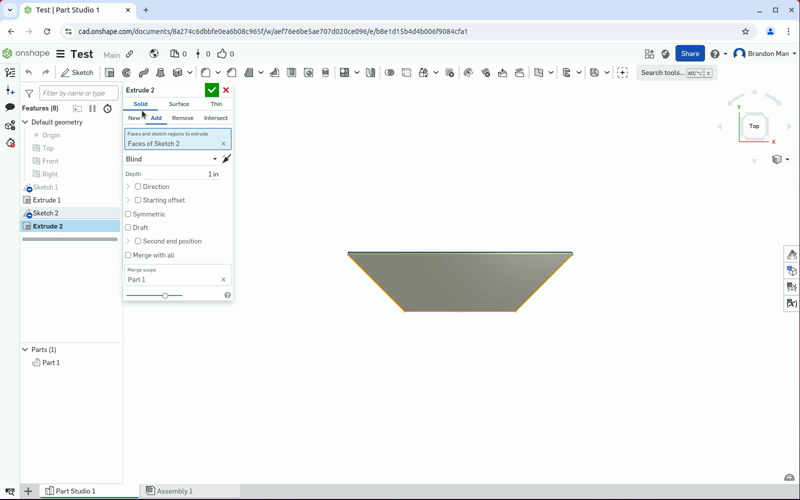
mouse_move(137, 120)
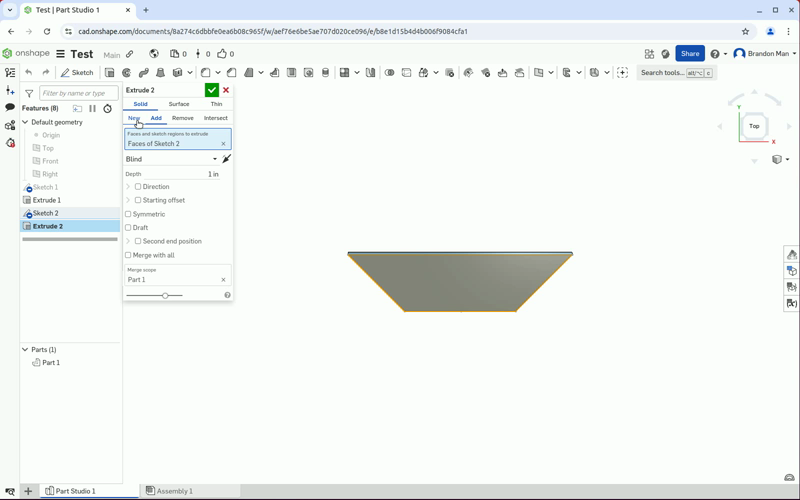
click(137, 120)
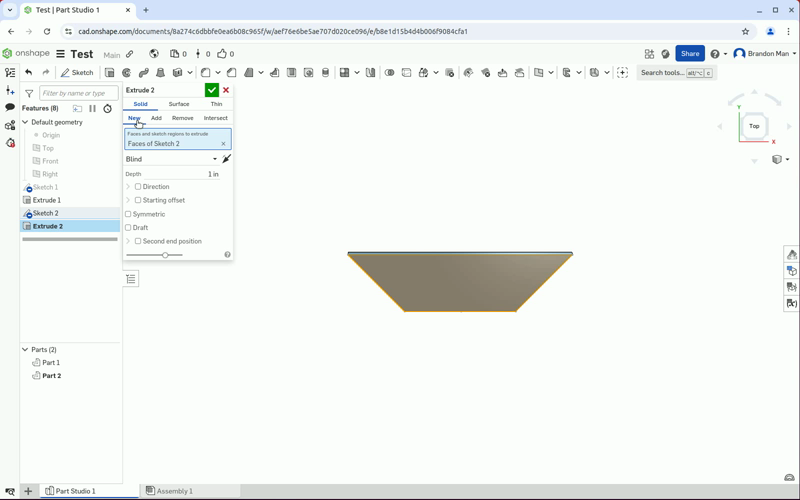
key(tab, 4)
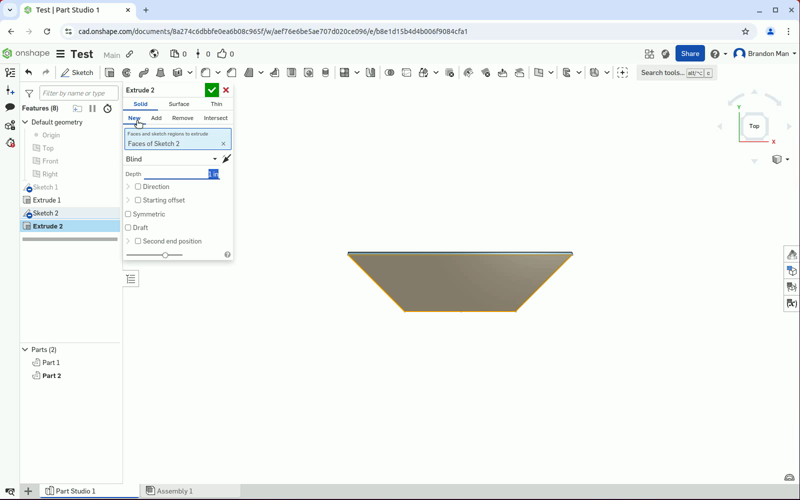
text(0.722)
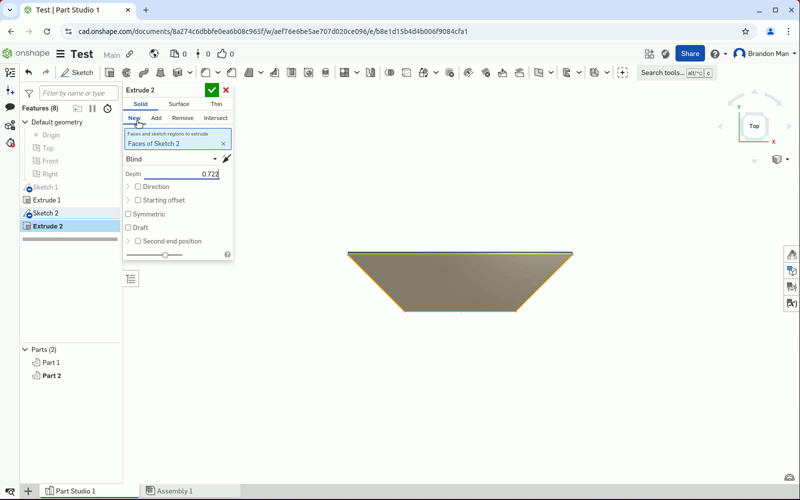
key(enter)
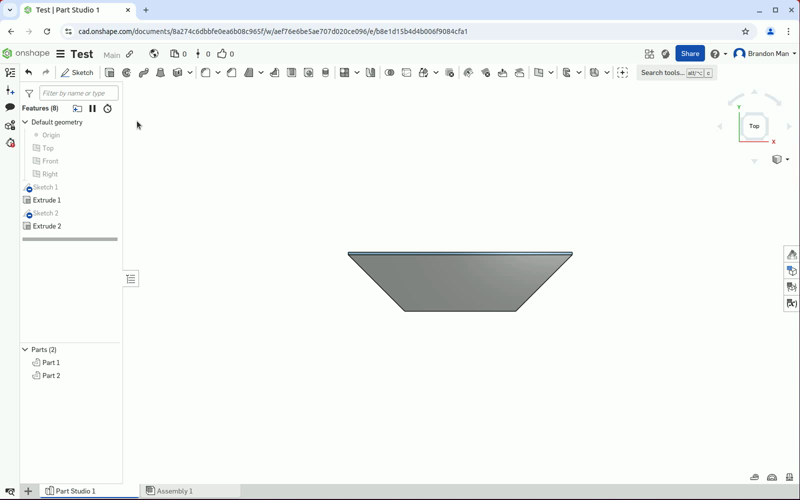
key(shift+h)
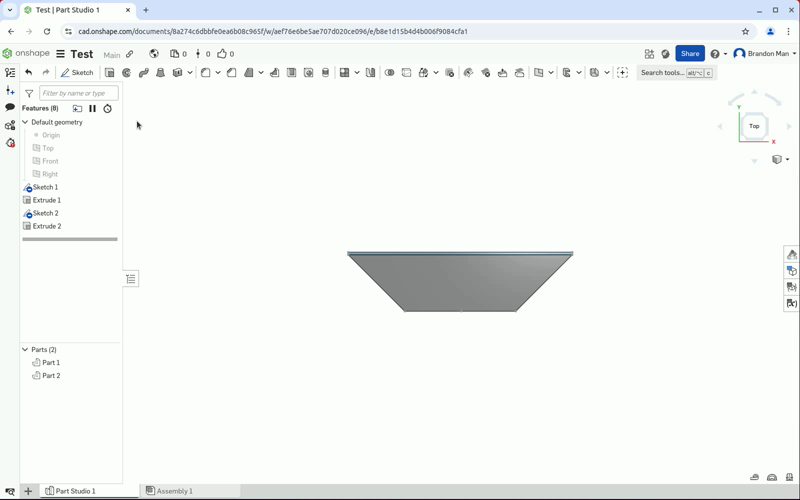
key(shift+h)
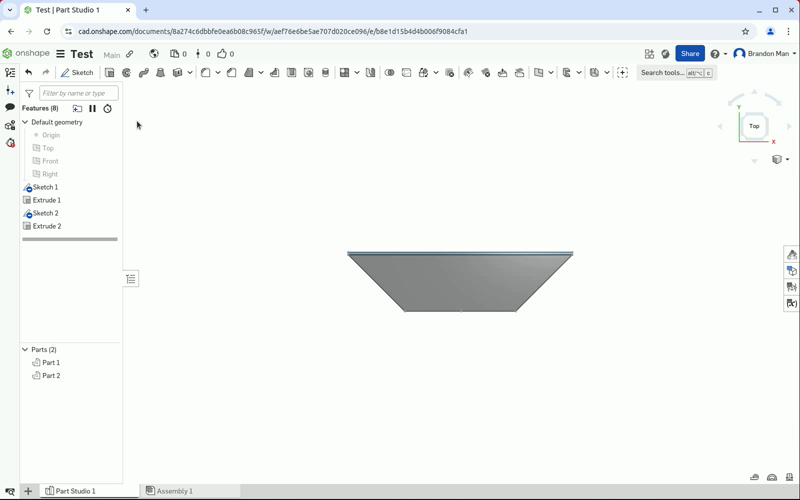
key(shift+7)
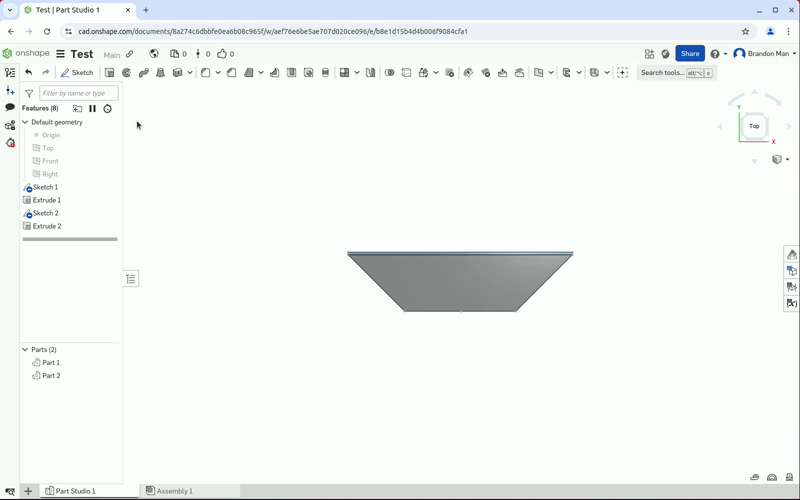
key(up, 3)
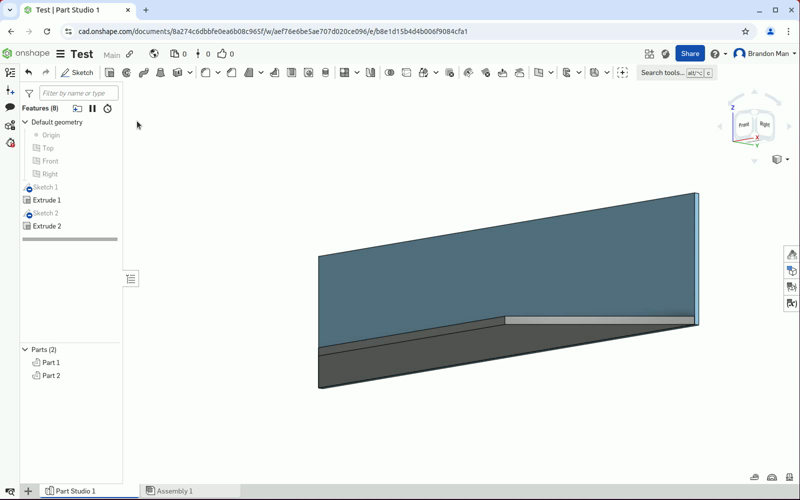
key(left, 3)
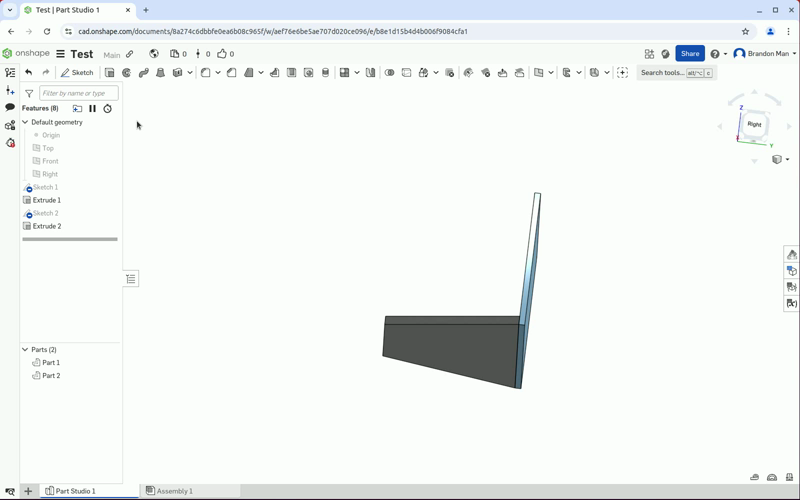
key(right, 3)
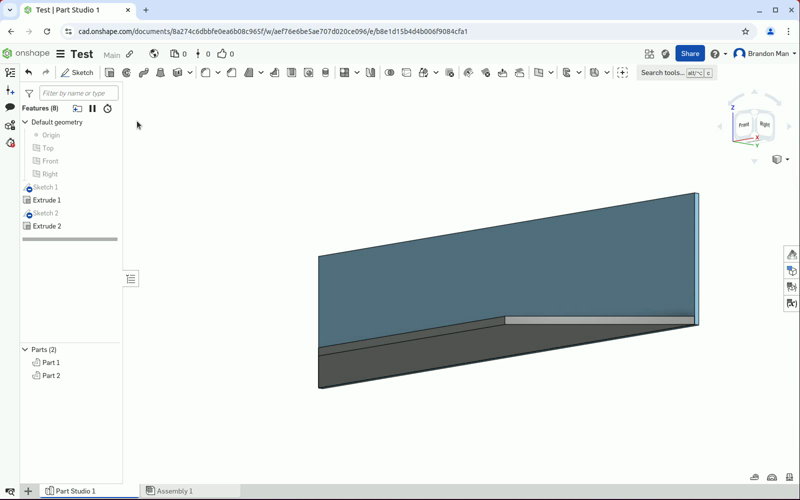
key(down, 3)
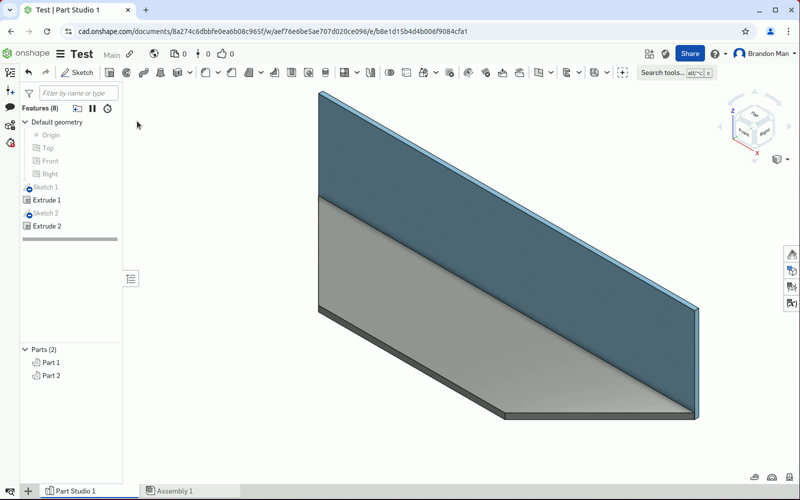
mouse_move(73, 189)
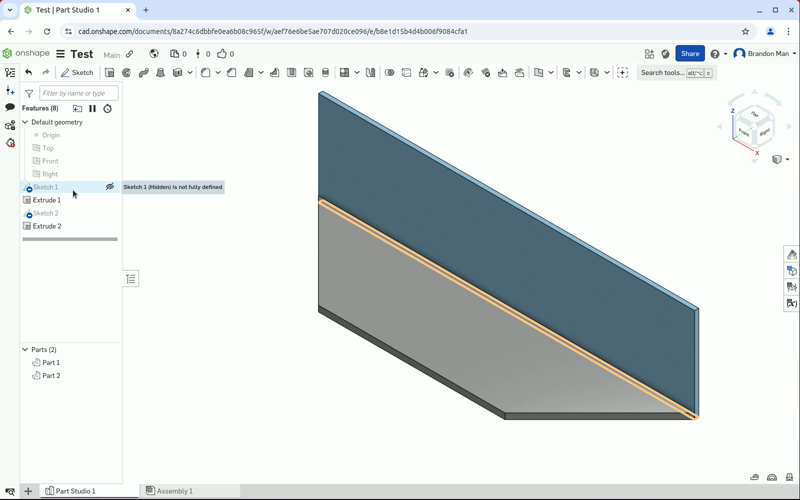
click(73, 189)